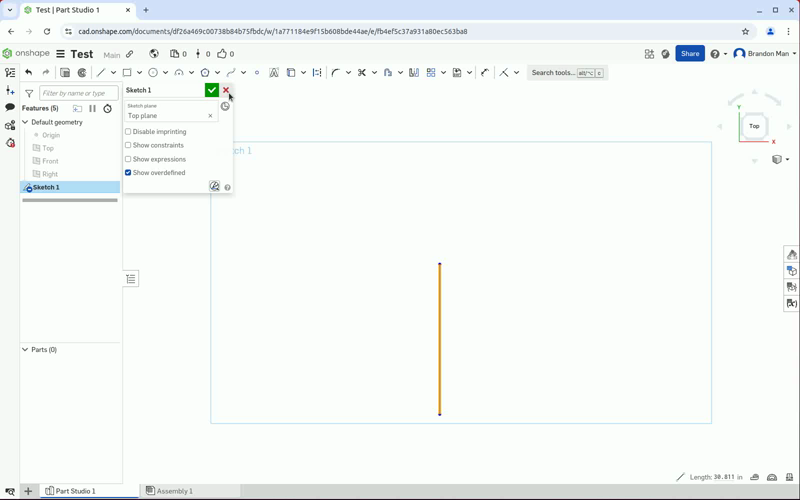
key(shift+h)
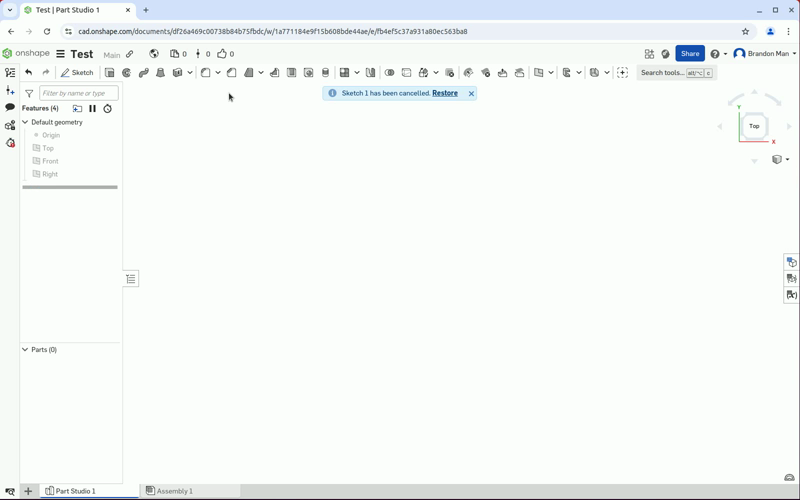
mouse_move(73, 352)
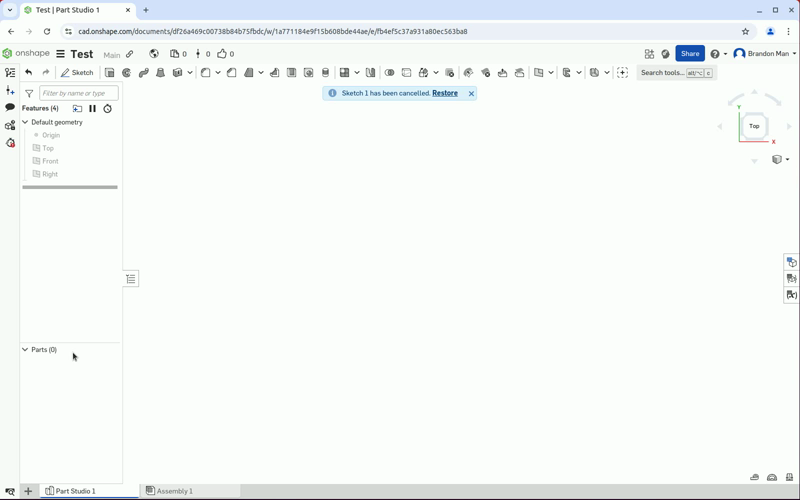
key(y)
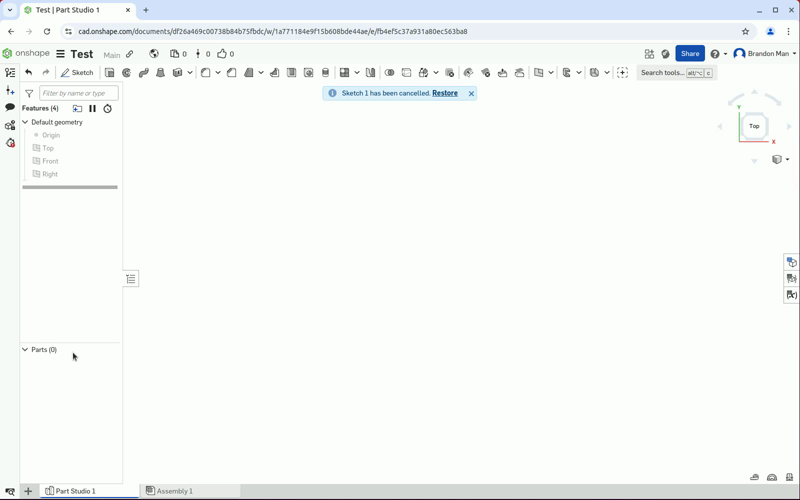
key(shift+p)
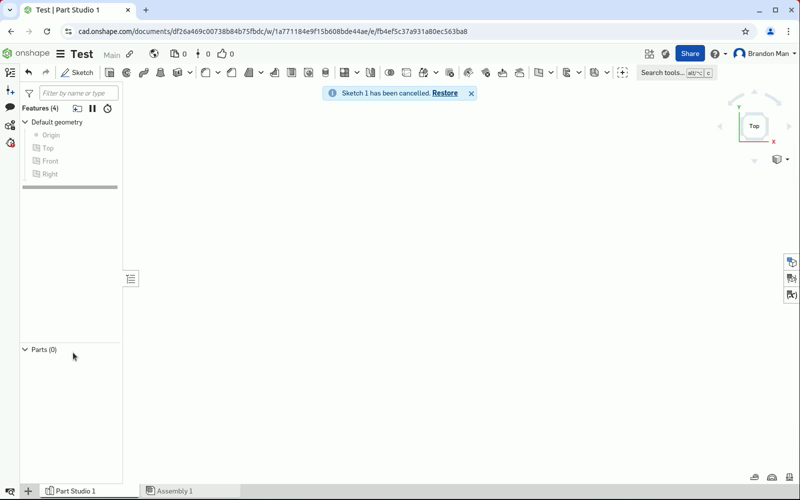
key(space)
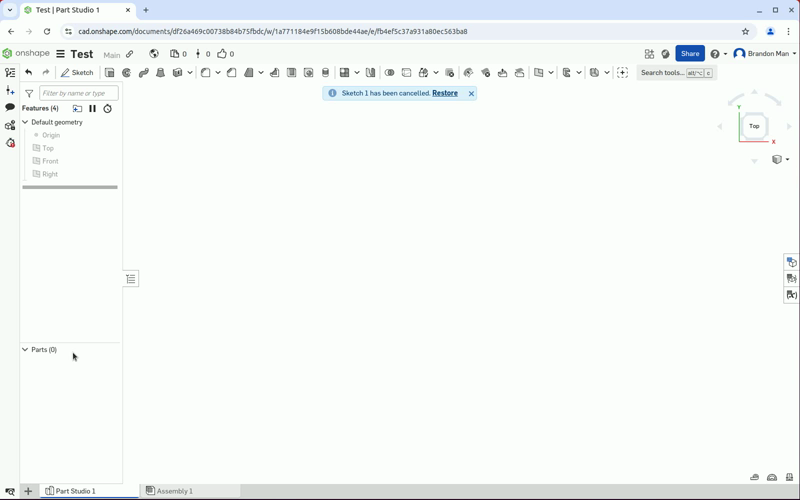
key_down(shift)
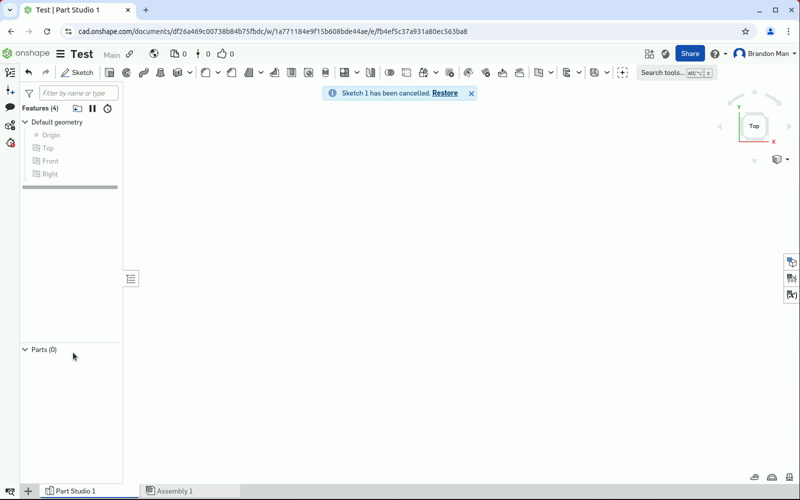
key(up)
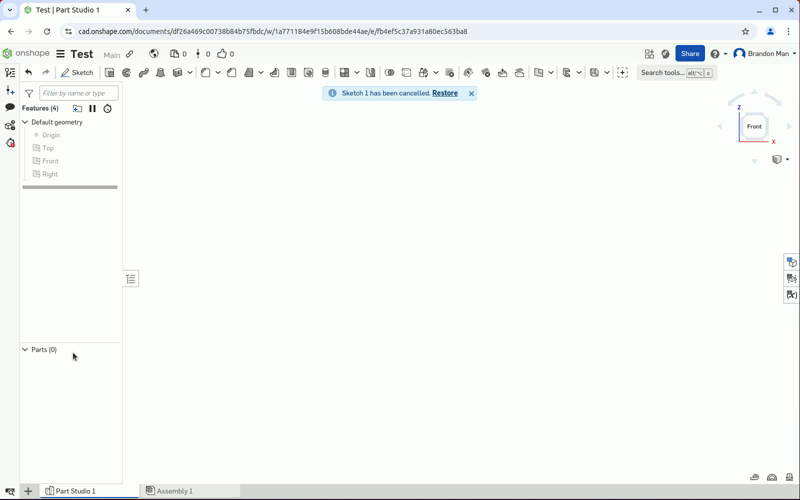
key_up(shift)
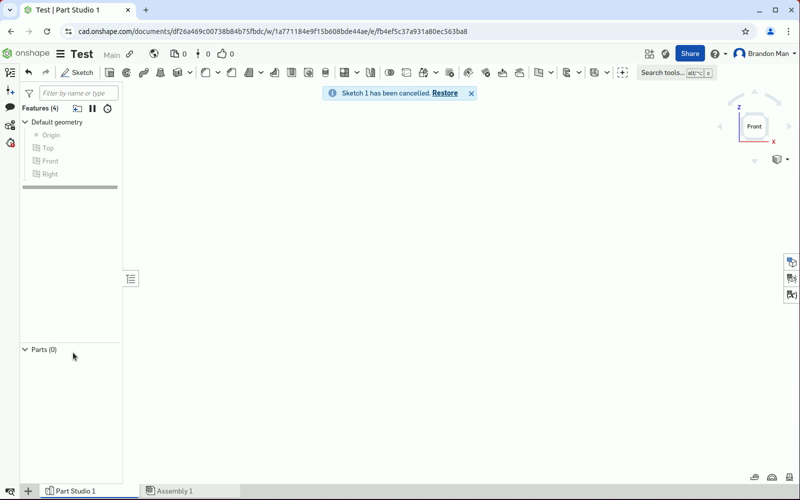
mouse_move(73, 352)
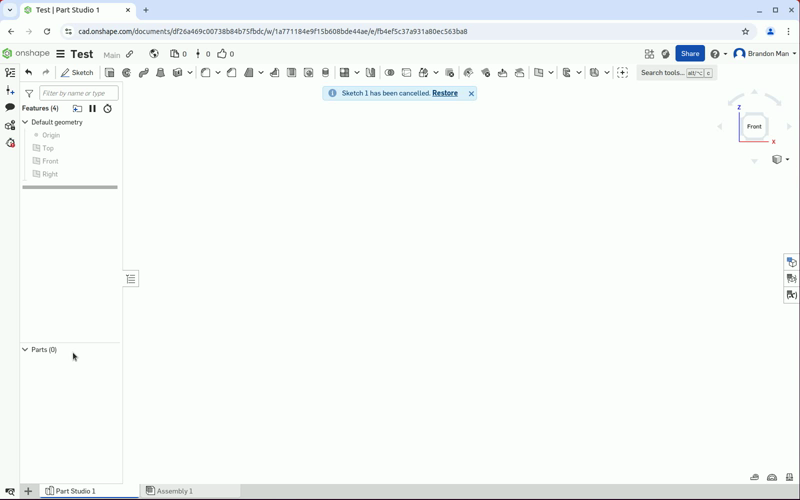
key(shift+y)
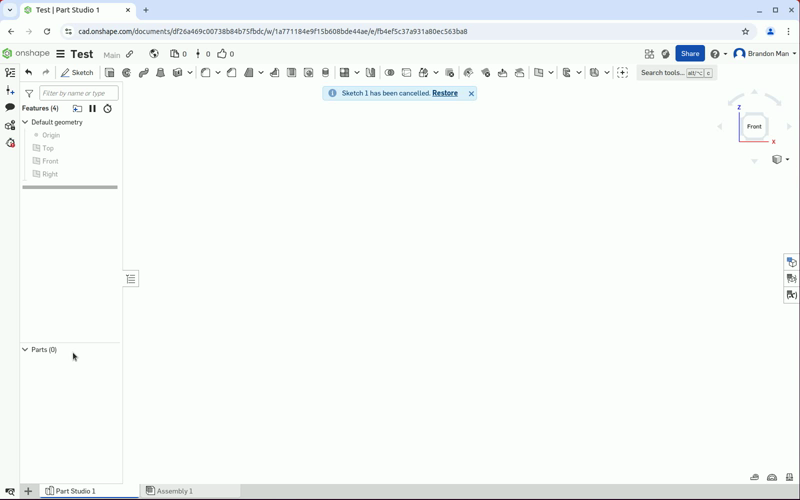
key(shift+s)
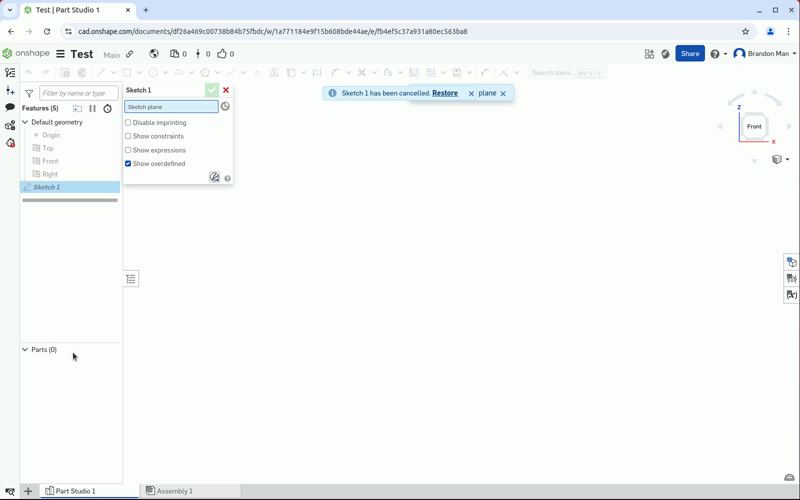
mouse_move(73, 163)
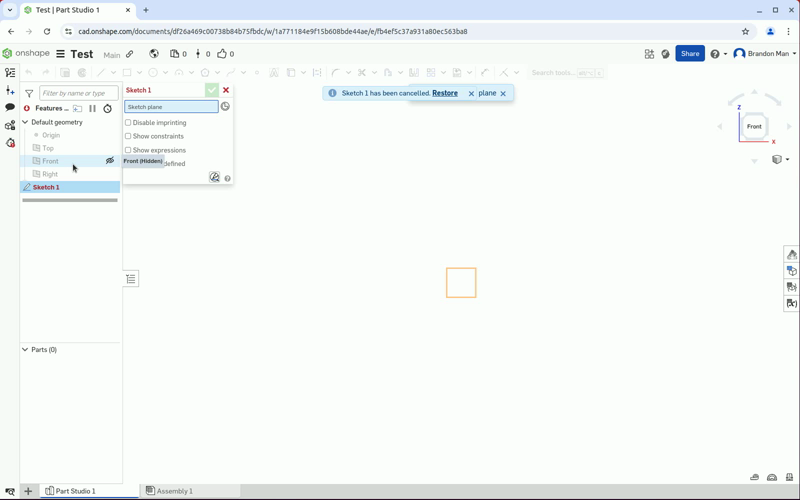
click(73, 163)
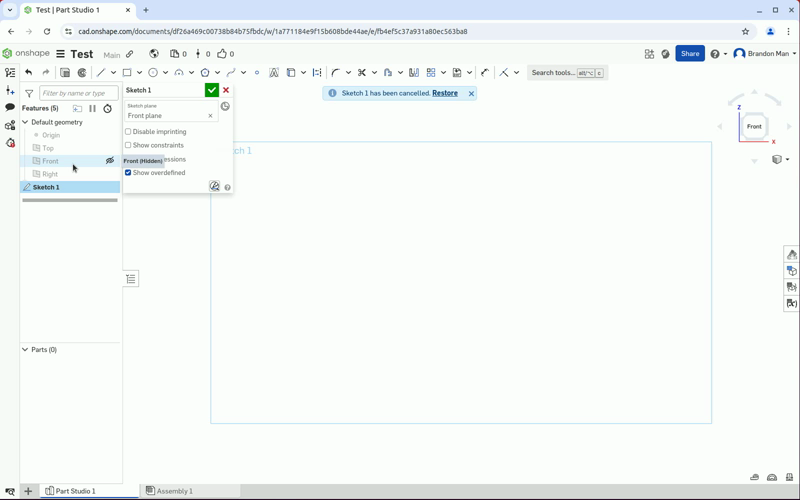
mouse_move(73, 352)
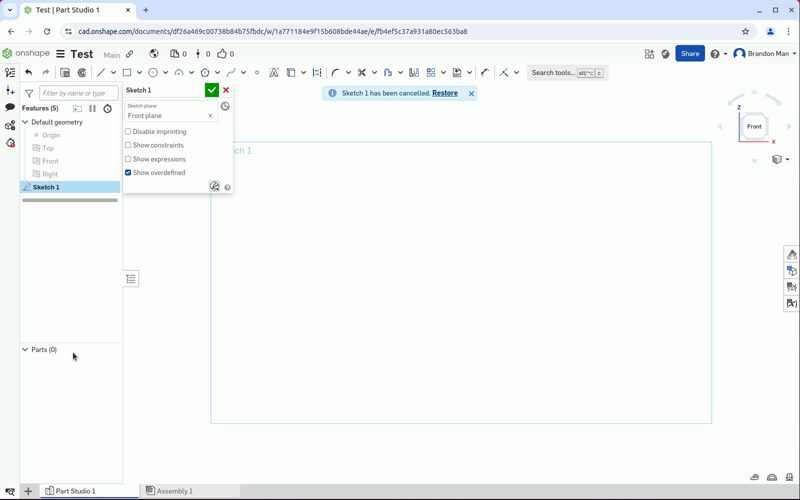
key(y)
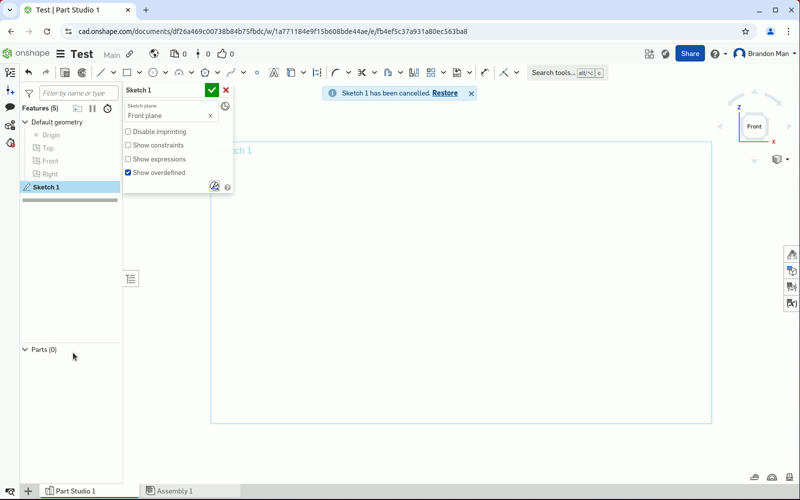
key(l)
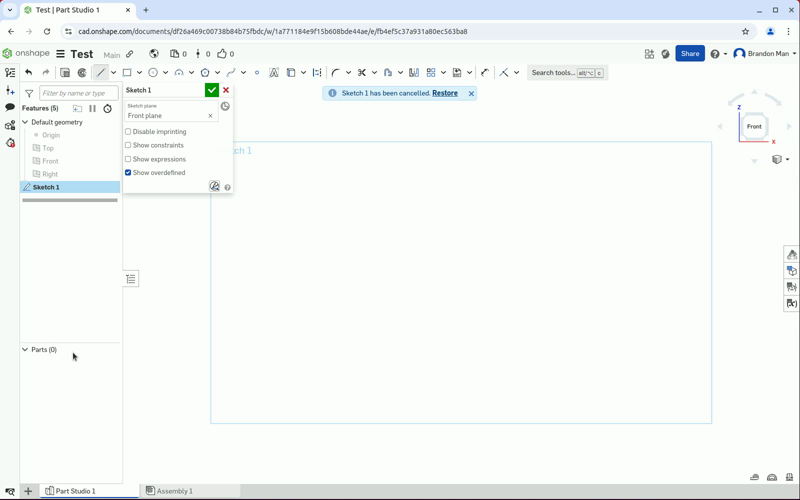
key_down(shift)
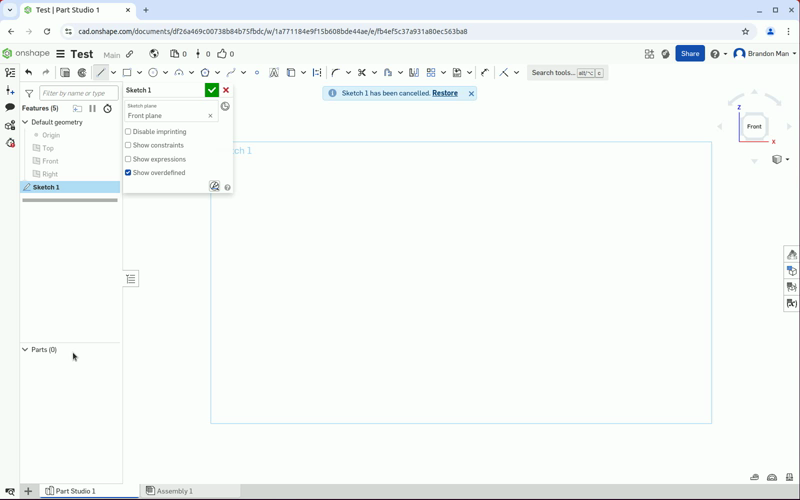
mouse_move(404, 282)
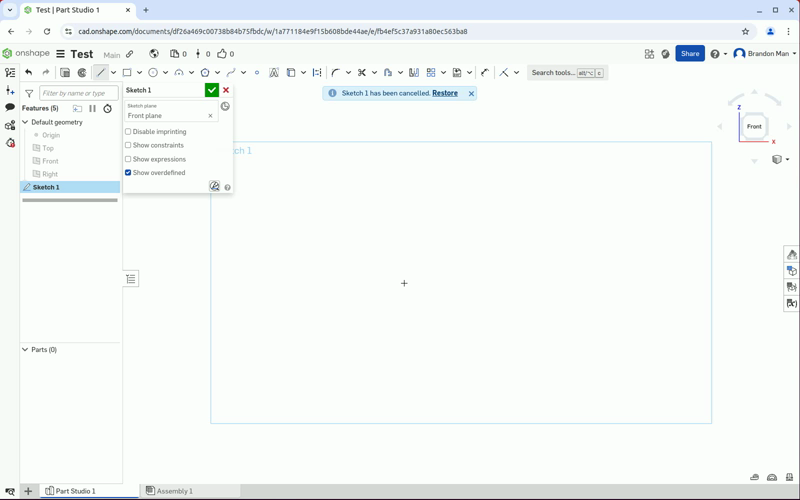
click(404, 282)
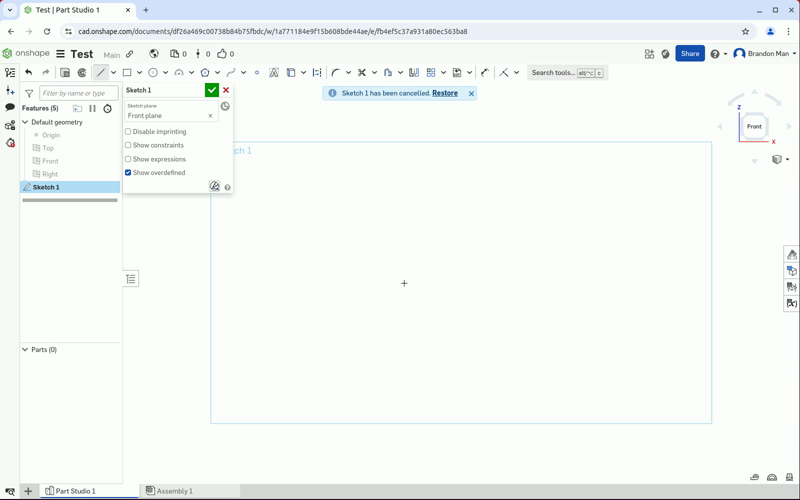
key_up(shift)
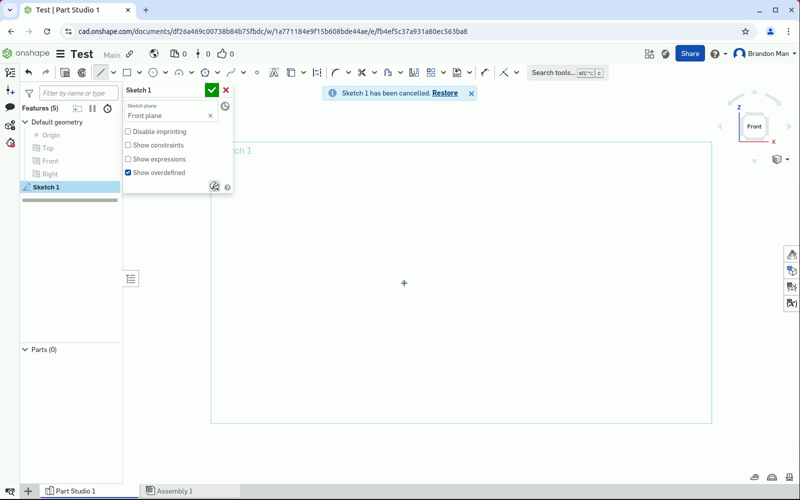
key_down(shift)
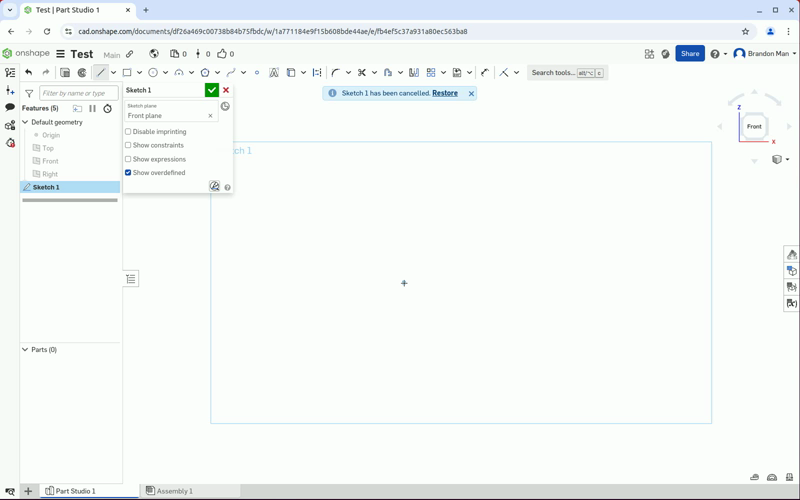
mouse_move(434, 282)
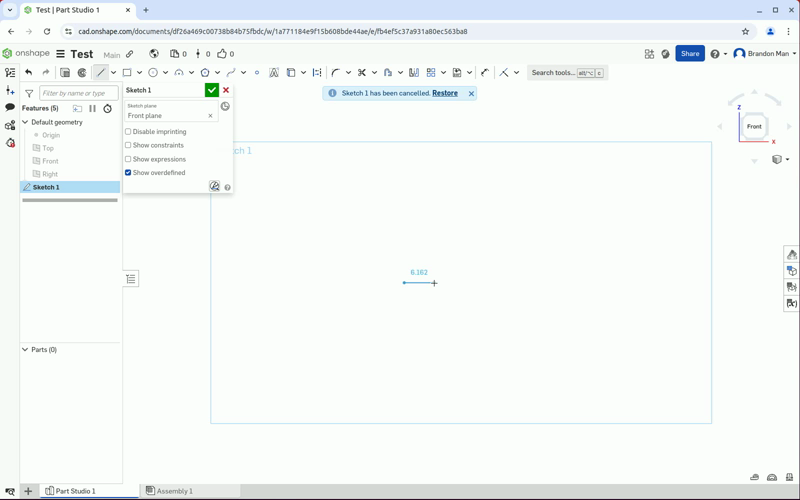
mouse_move(461, 282)
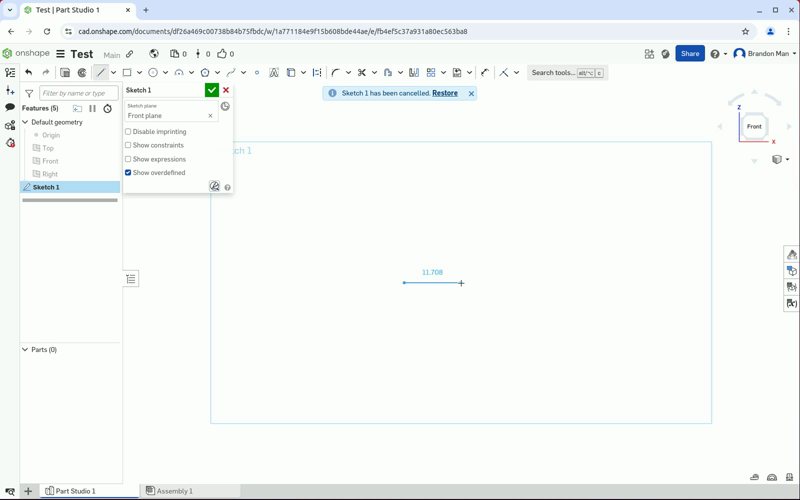
click(461, 282)
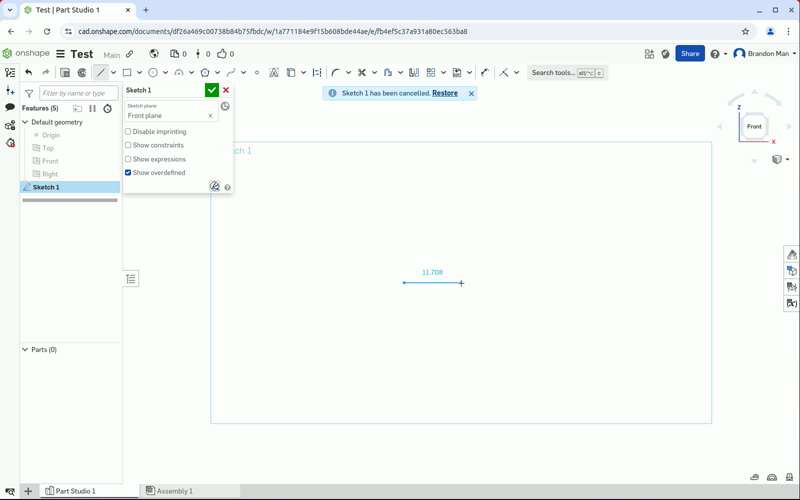
key_up(shift)
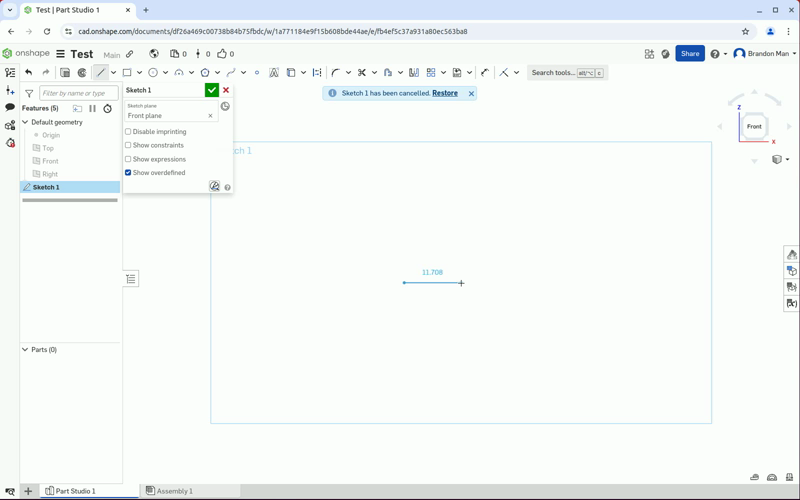
key_down(shift)
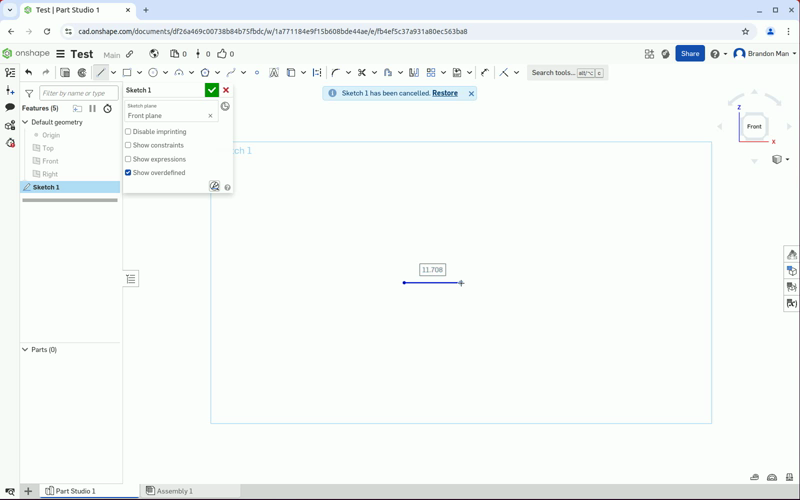
mouse_move(491, 282)
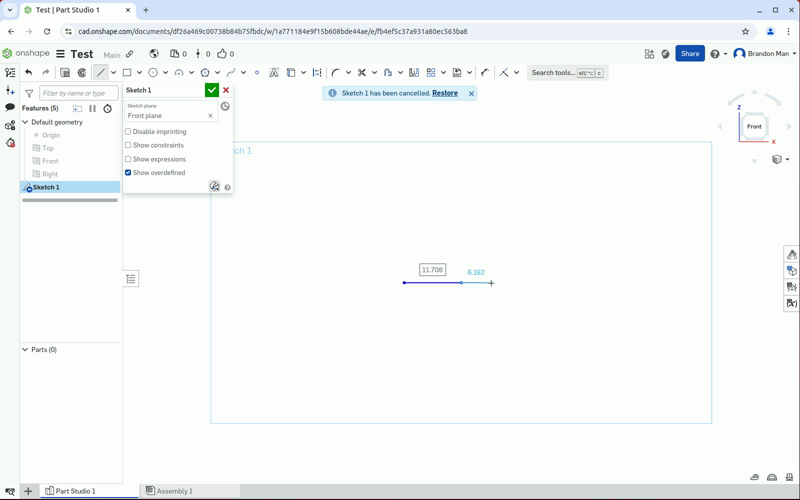
mouse_move(461, 339)
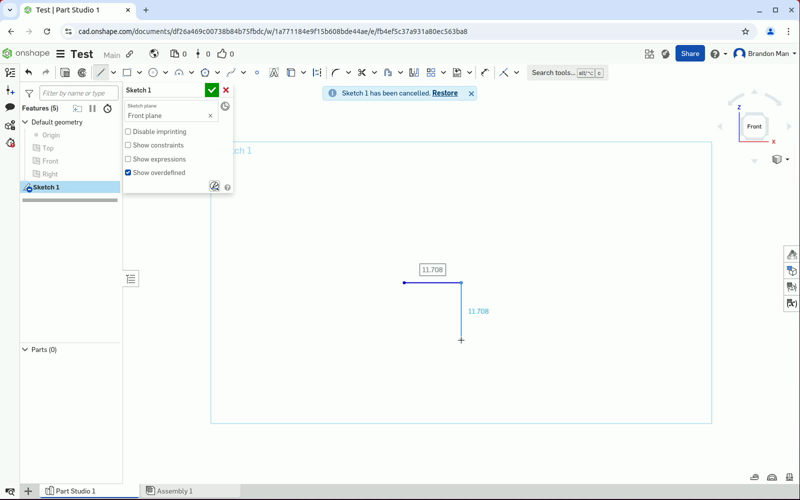
click(461, 339)
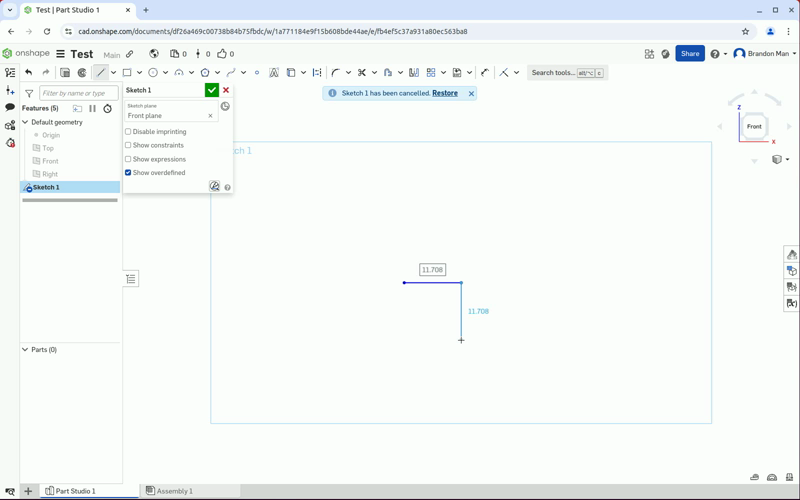
key_up(shift)
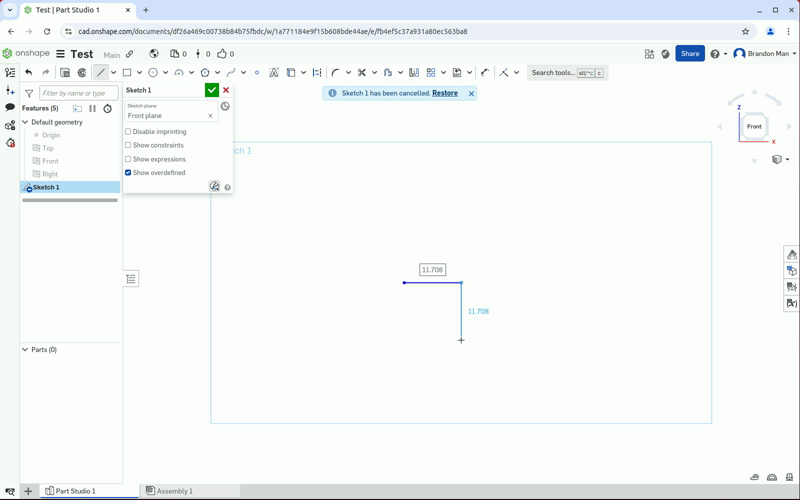
key_down(shift)
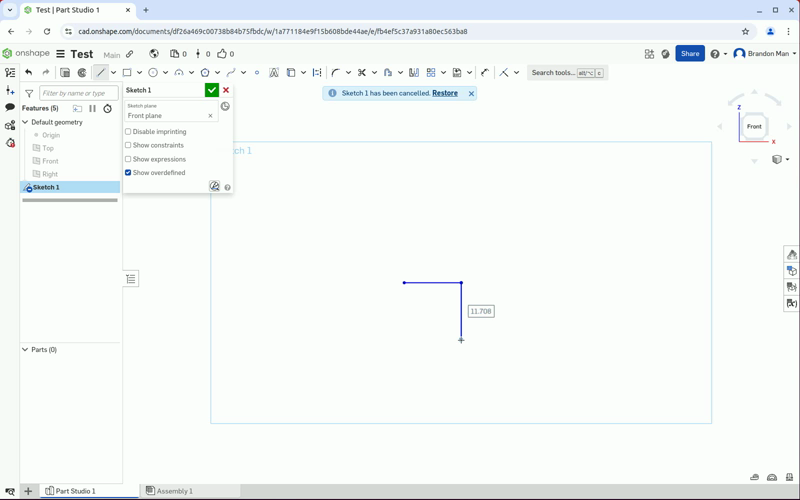
mouse_move(491, 339)
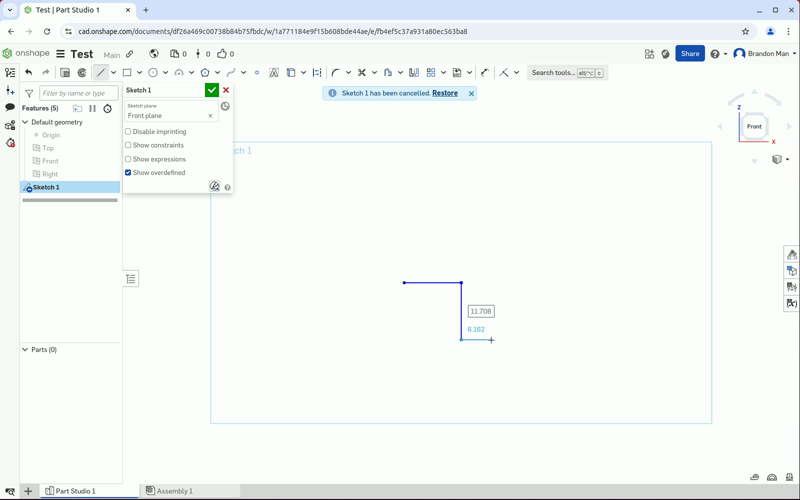
mouse_move(516, 339)
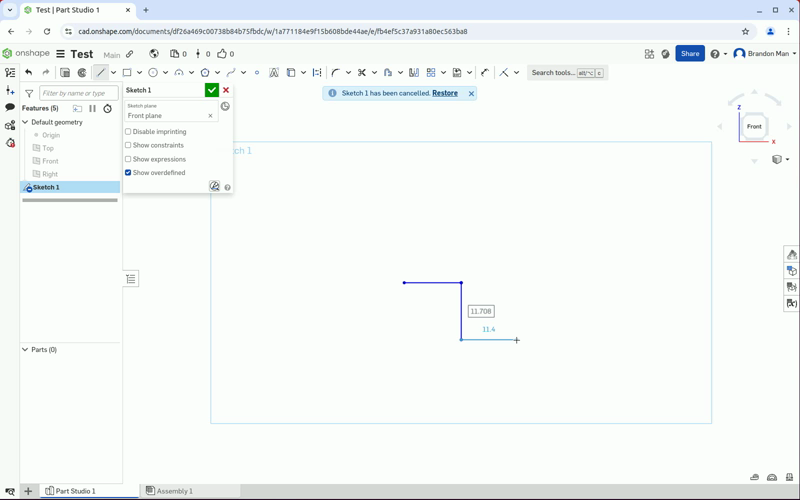
click(516, 339)
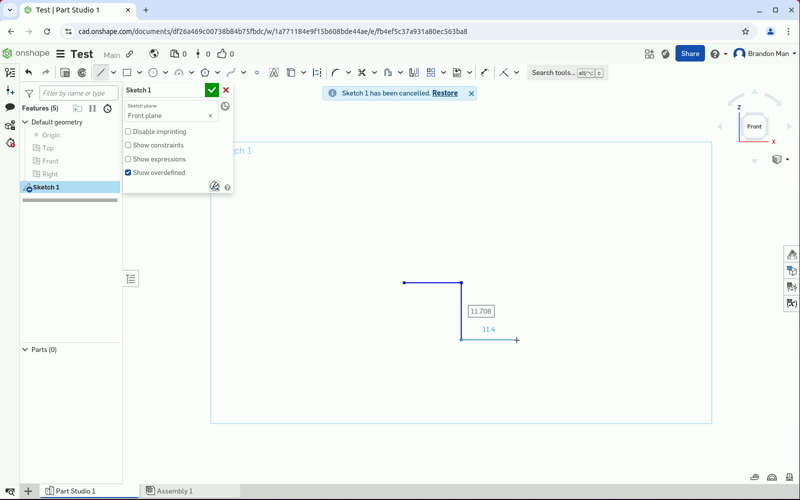
key_up(shift)
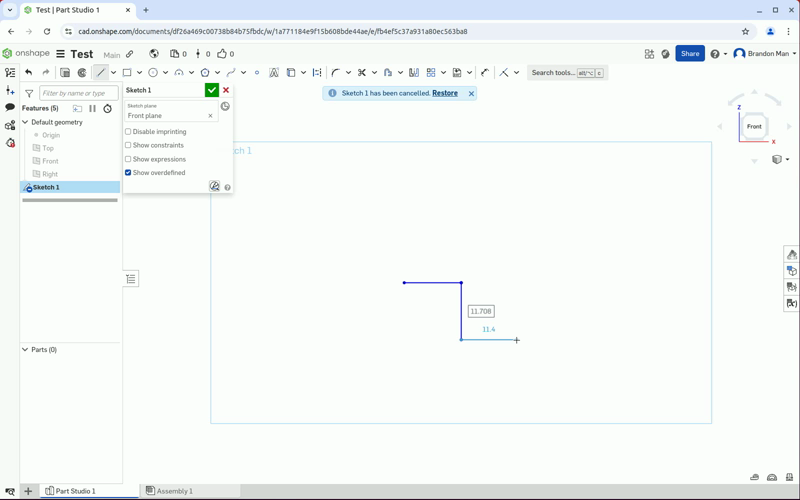
key_down(shift)
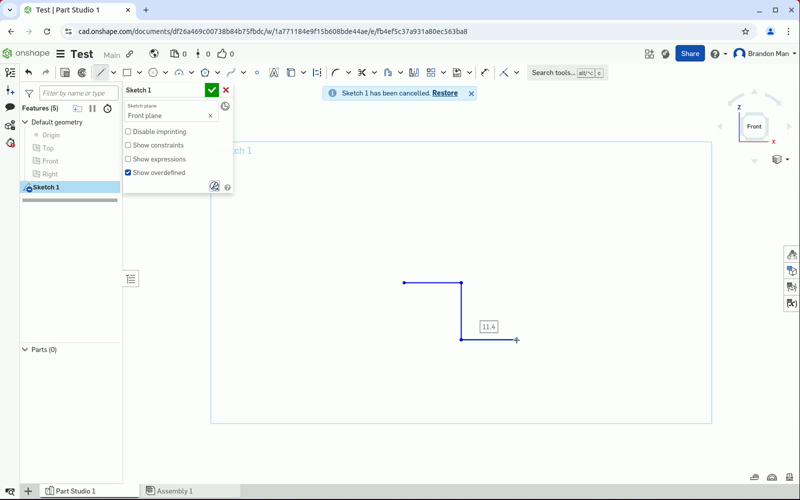
mouse_move(516, 226)
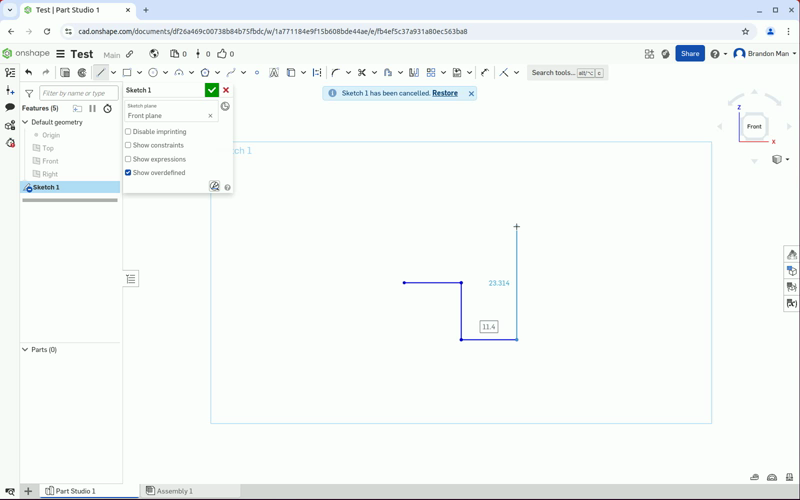
click(516, 226)
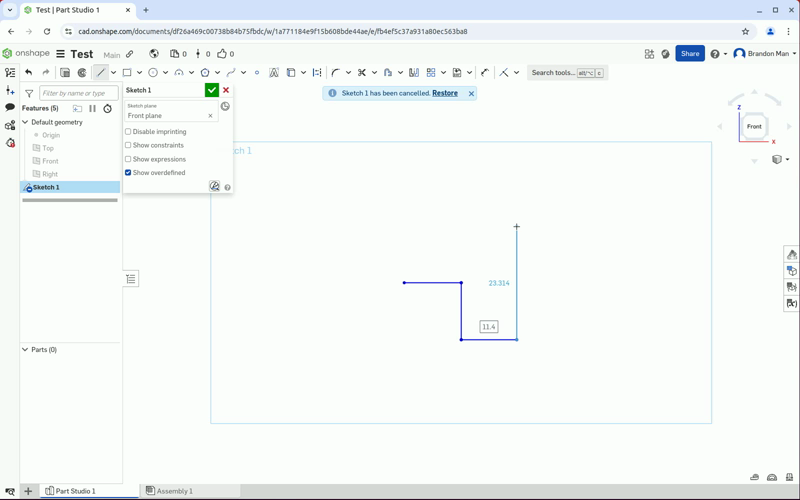
key_up(shift)
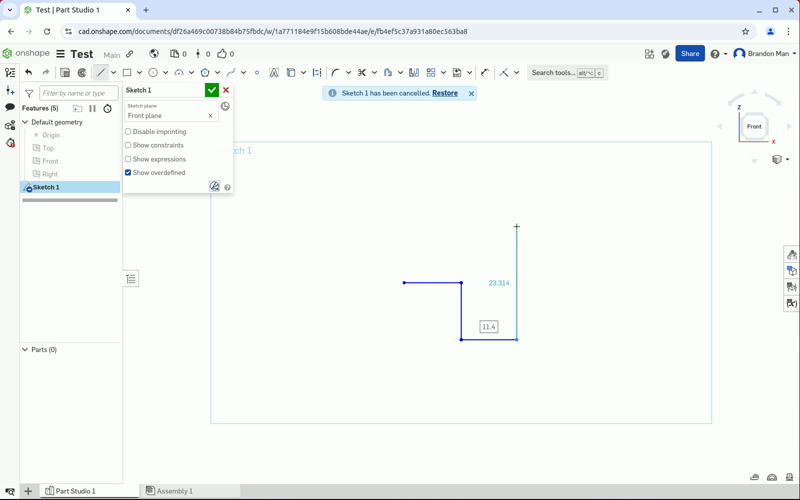
key_down(shift)
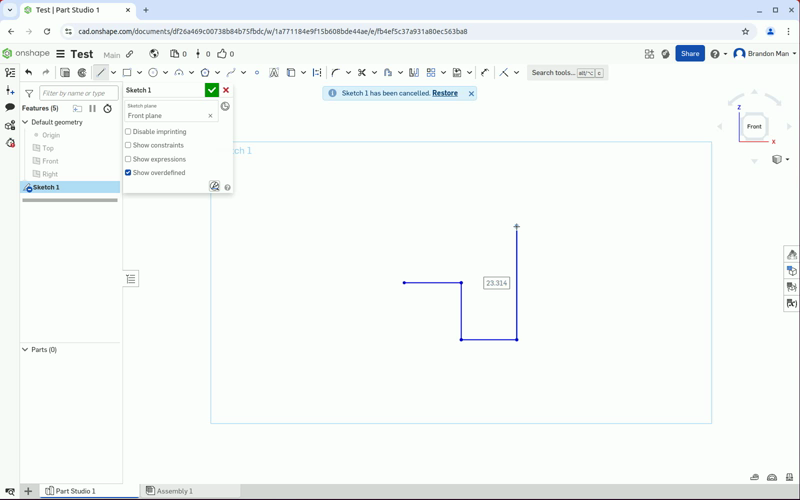
mouse_move(404, 226)
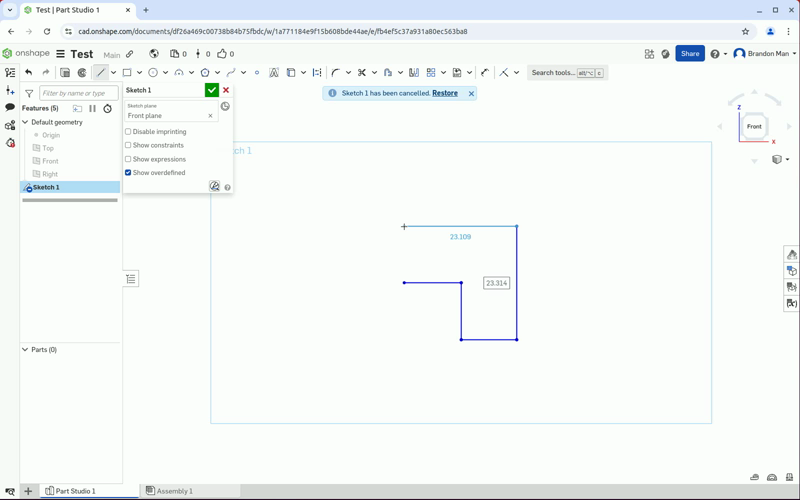
click(404, 226)
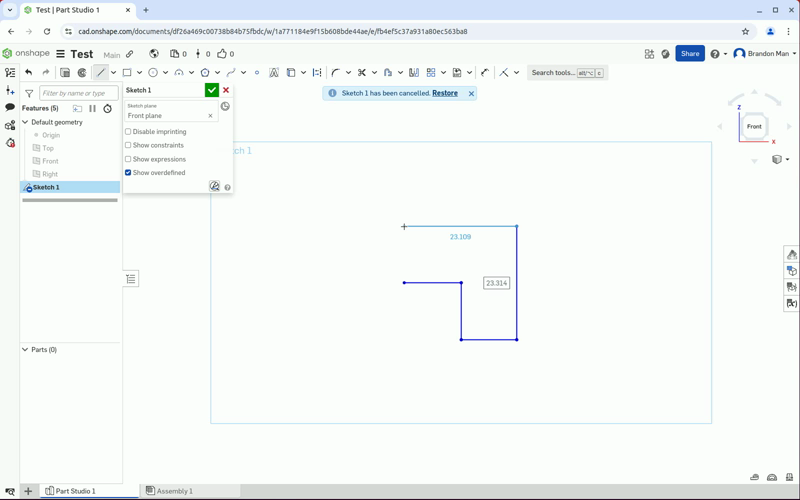
key_up(shift)
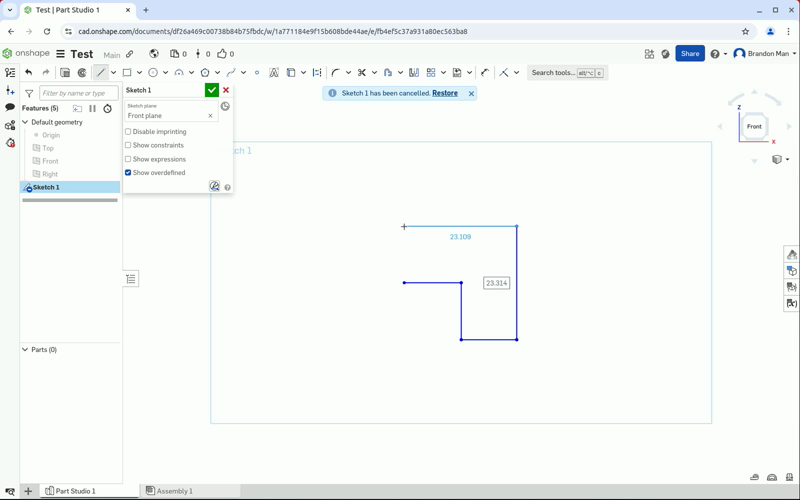
mouse_move(434, 226)
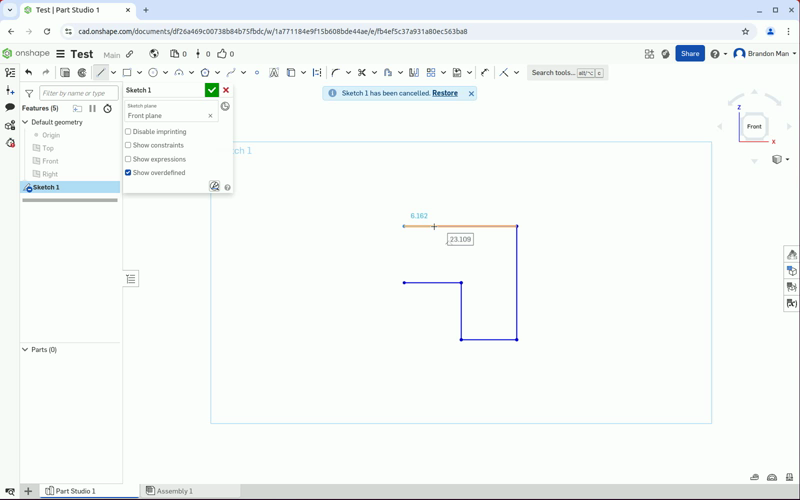
key_down(shift)
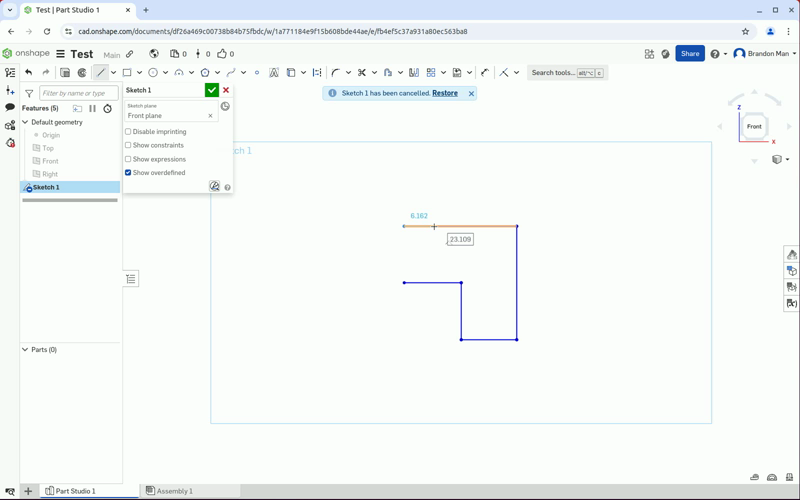
mouse_move(404, 282)
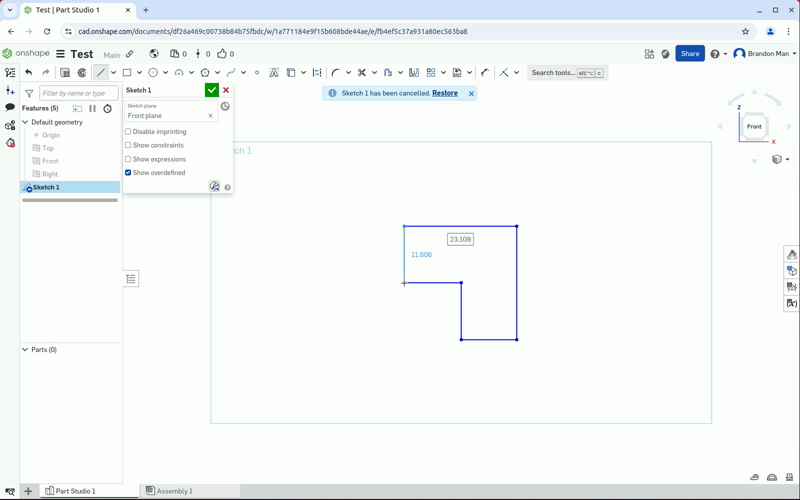
key_up(shift)
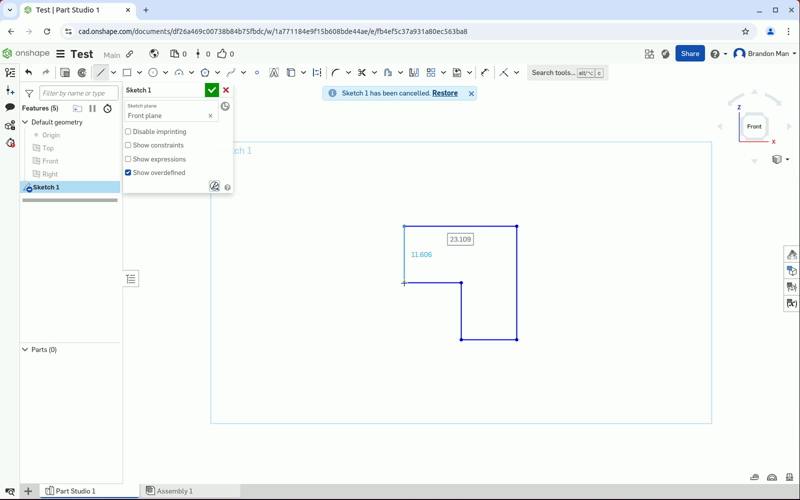
click(404, 282)
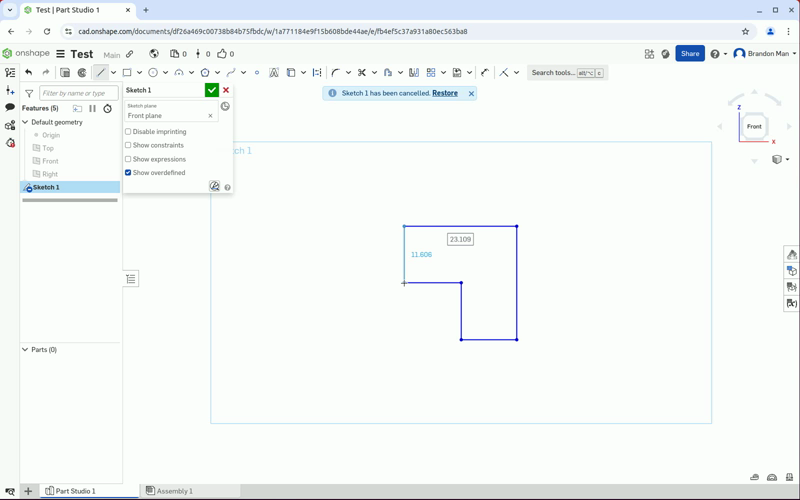
key(esc)
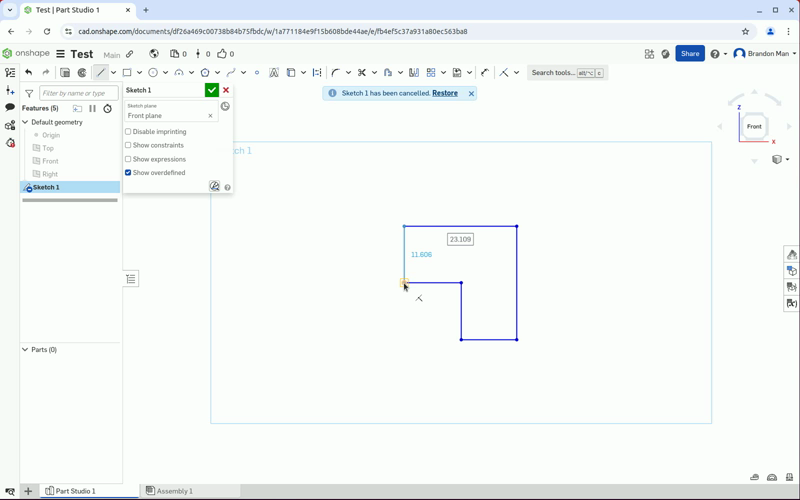
mouse_move(483, 268)
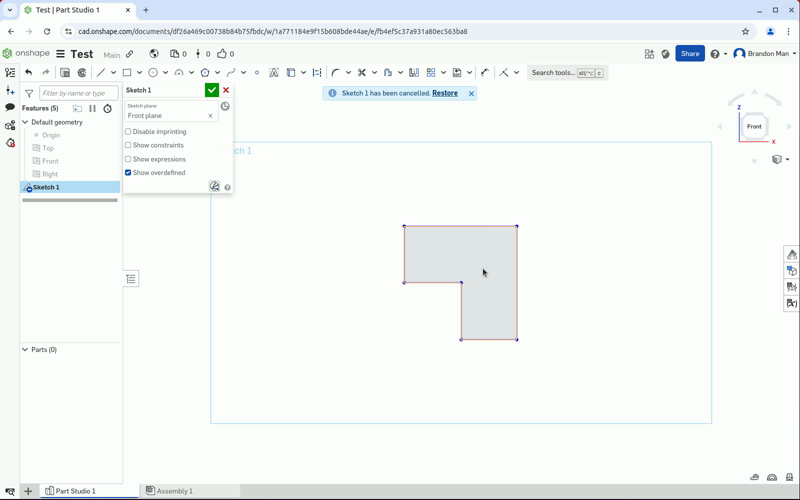
click(483, 268)
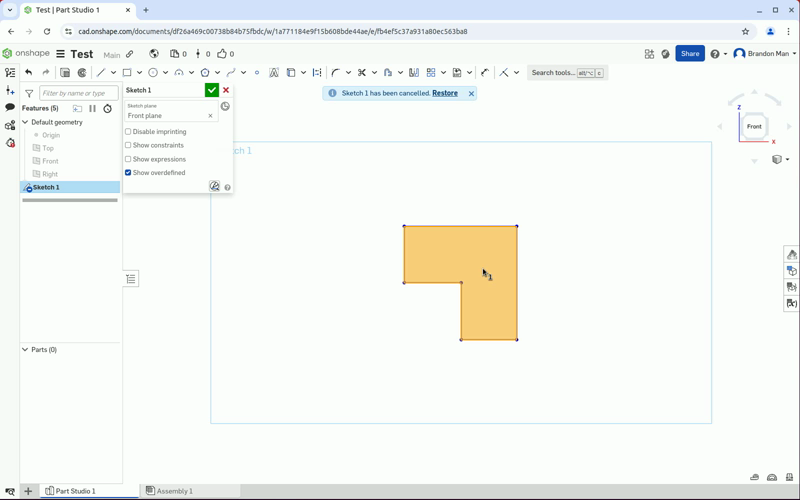
mouse_move(73, 352)
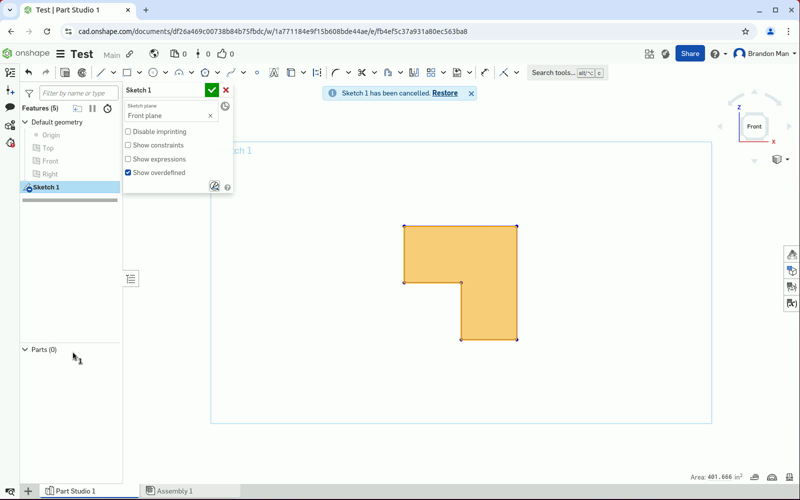
key(shift+y)
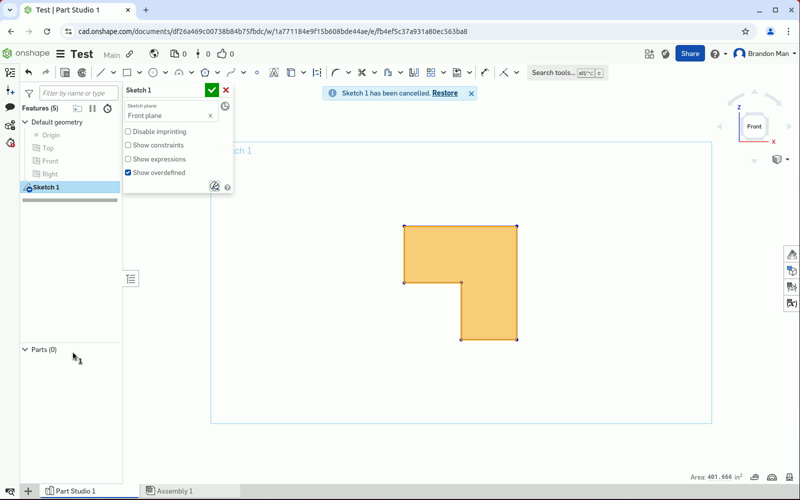
key(shift+e)
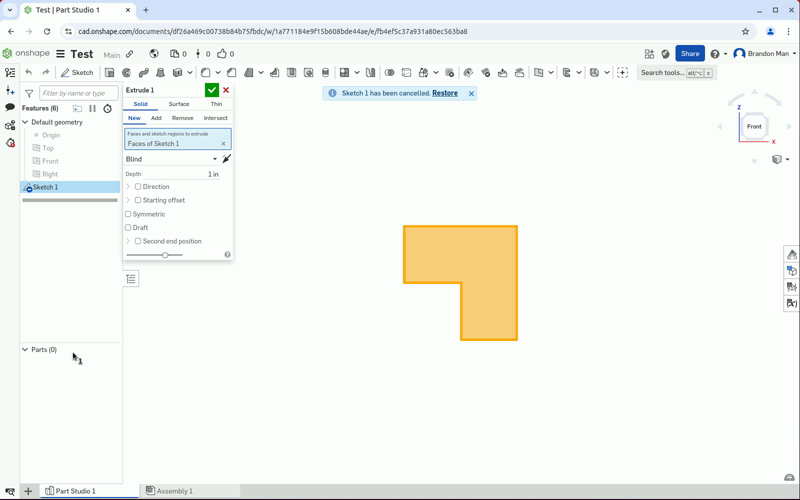
mouse_move(143, 106)
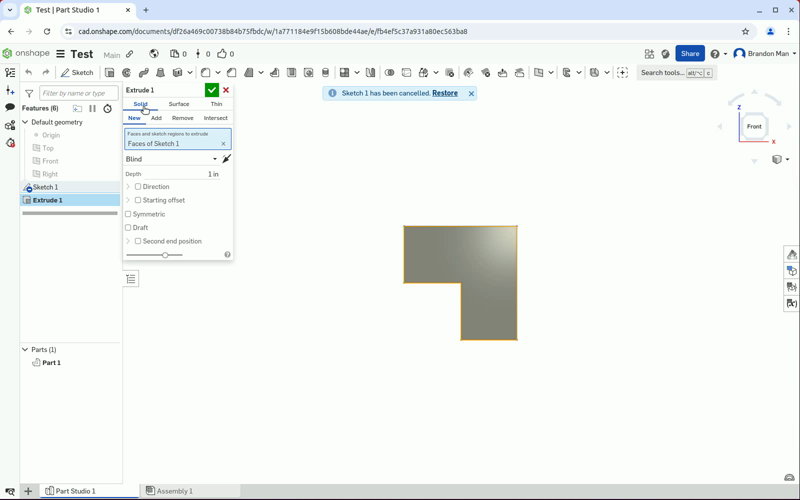
click(143, 106)
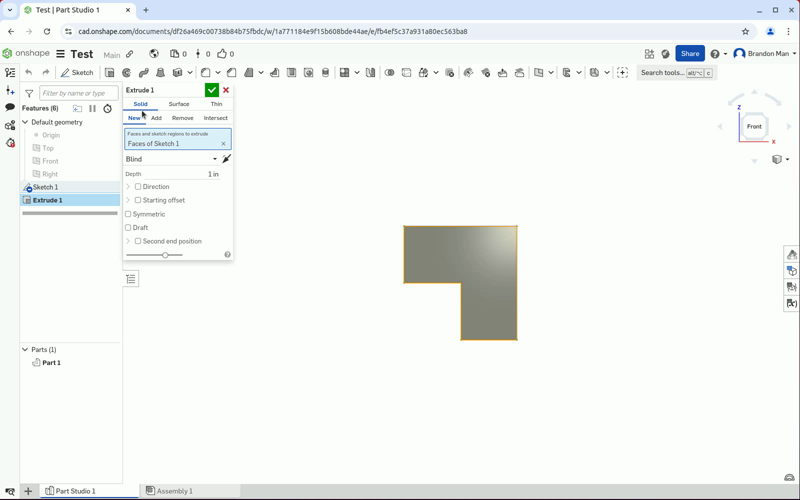
mouse_move(137, 120)
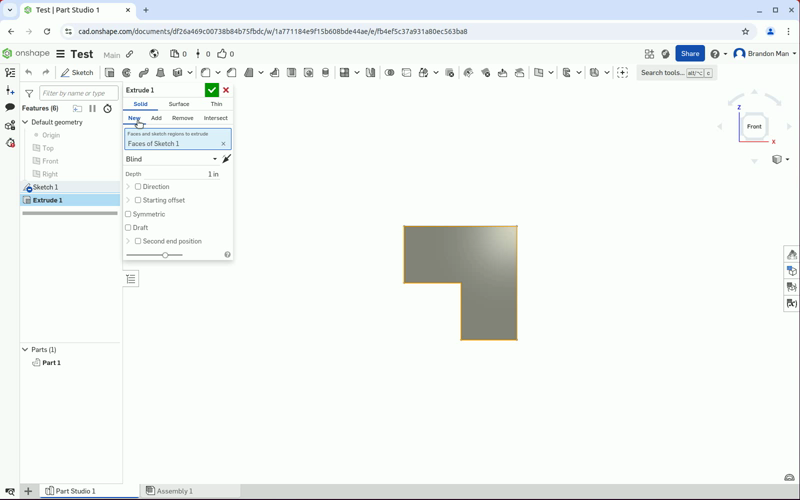
click(137, 120)
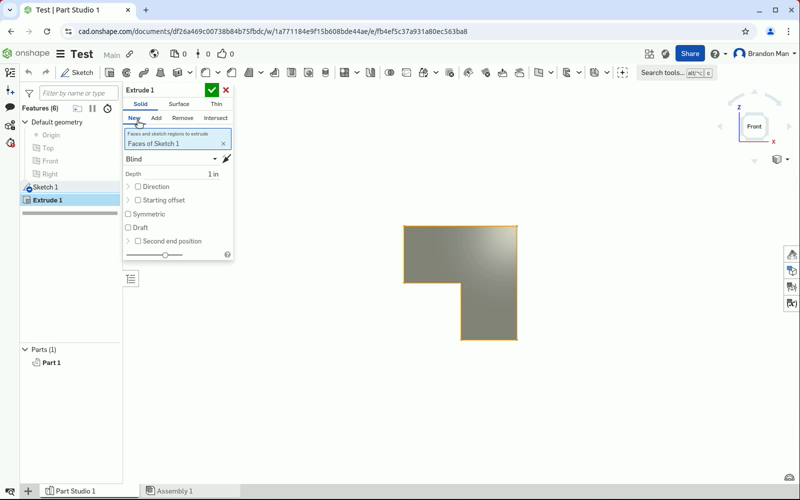
key(tab, 4)
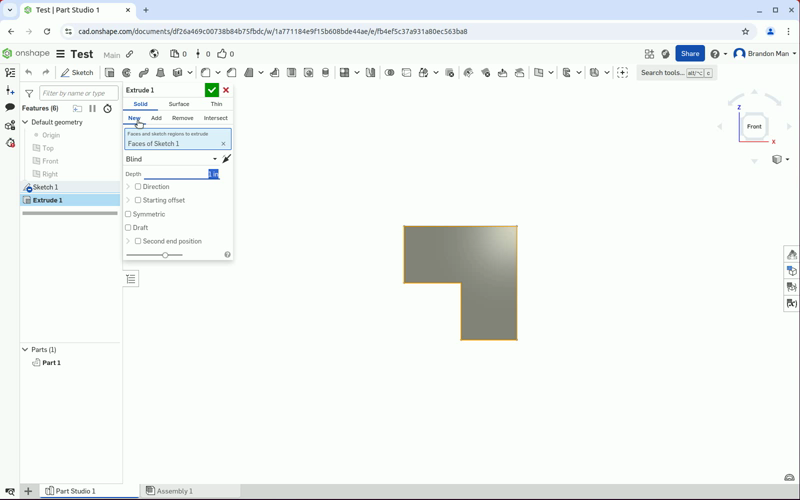
text(23.108)
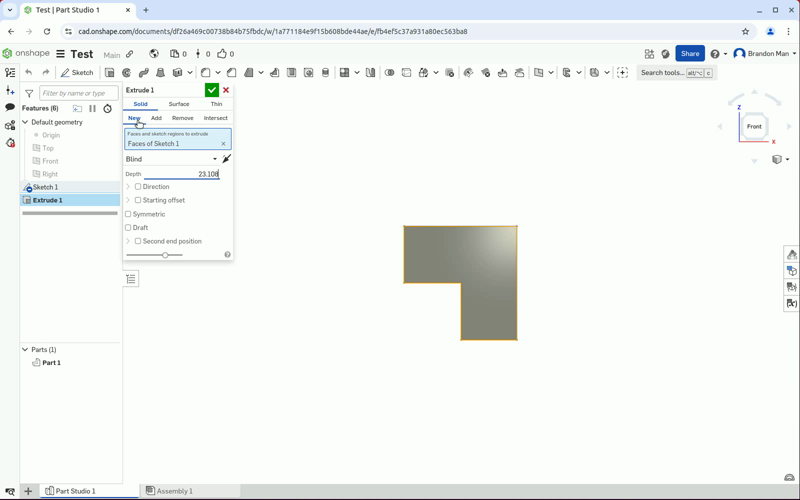
key(enter)
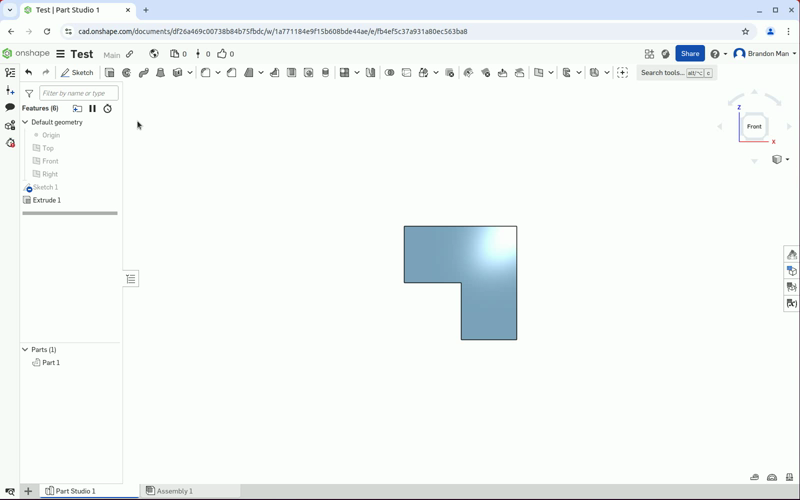
key(shift+h)
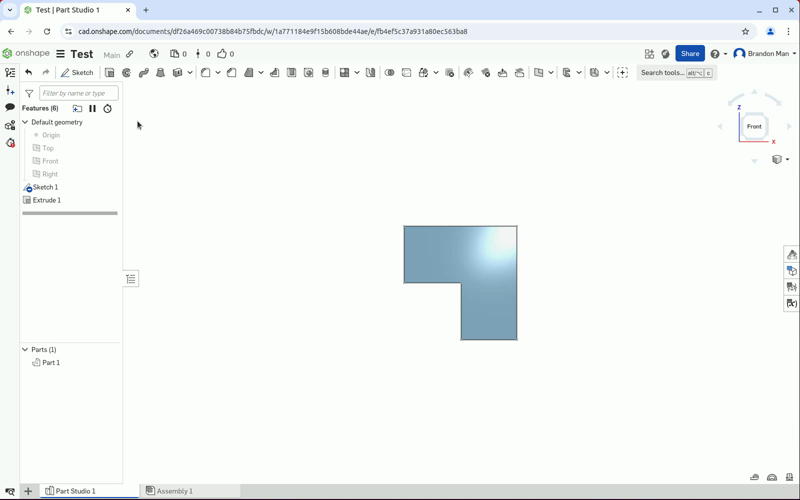
key(shift+h)
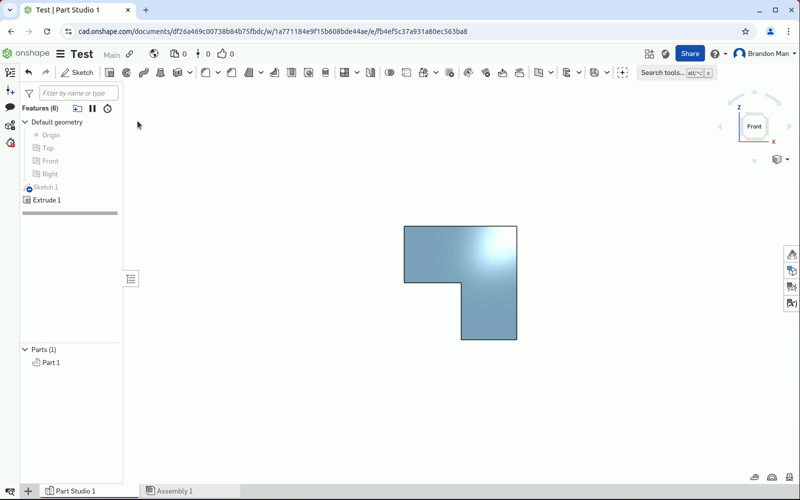
mouse_move(73, 189)
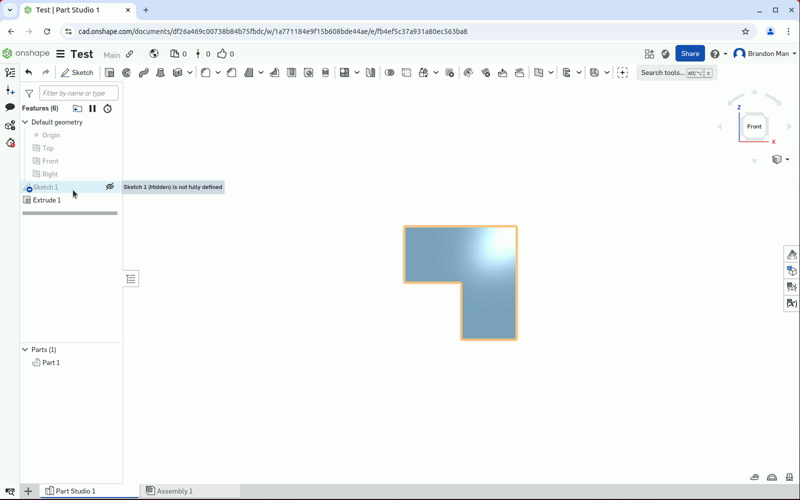
click(73, 189)
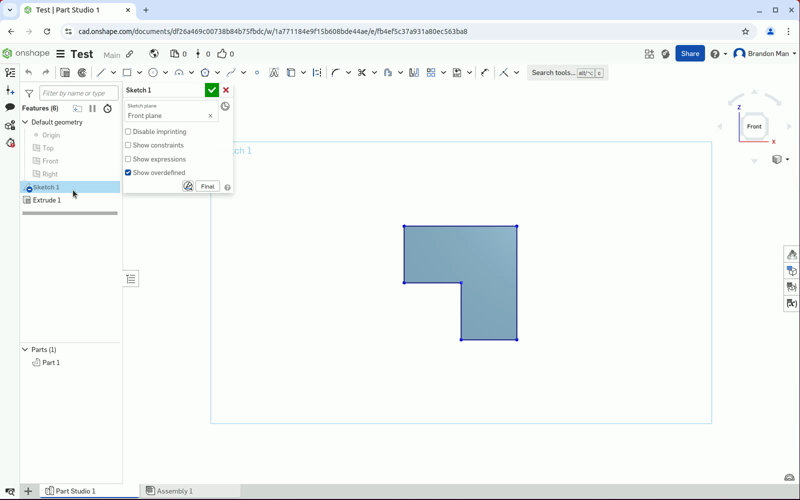
mouse_move(229, 92)
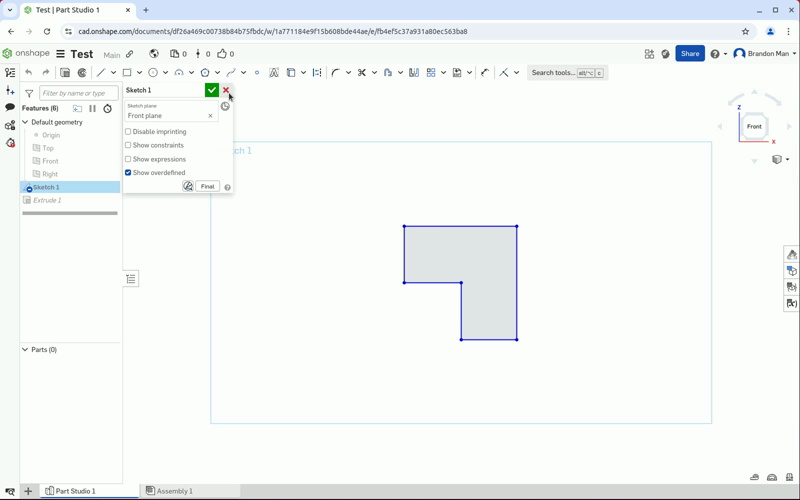
click(229, 92)
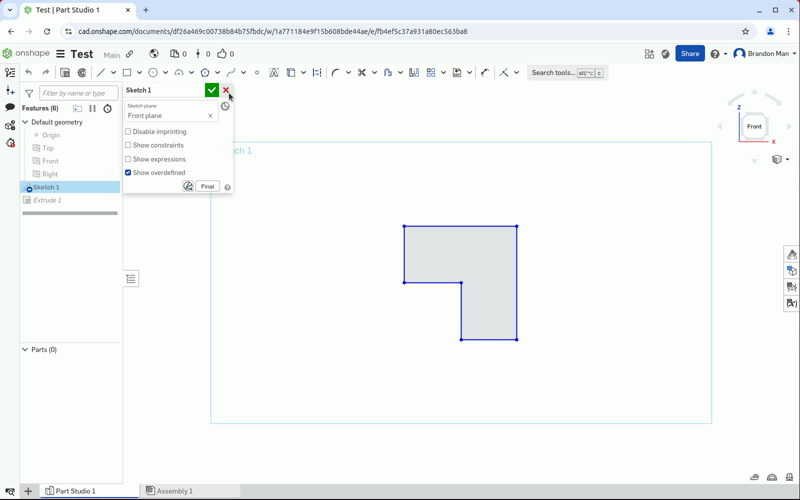
key(shift+s)
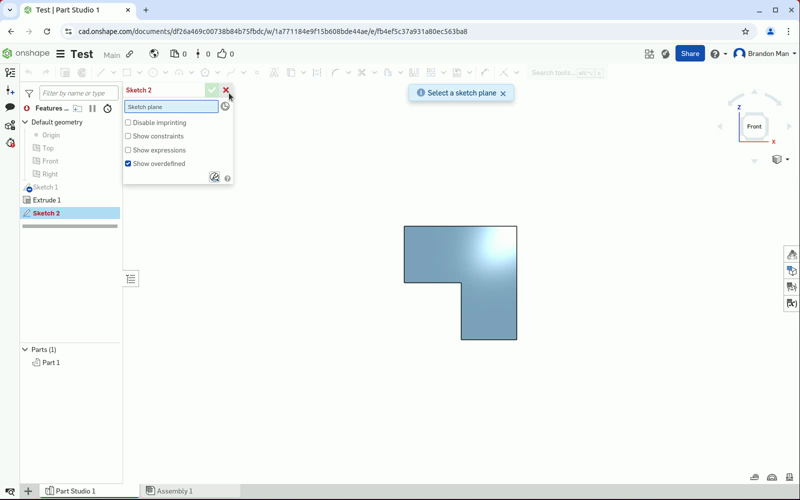
mouse_move(73, 163)
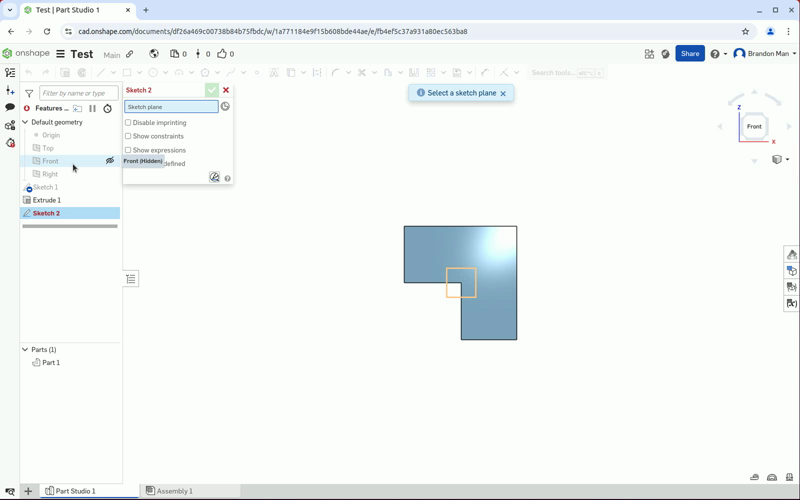
click(73, 163)
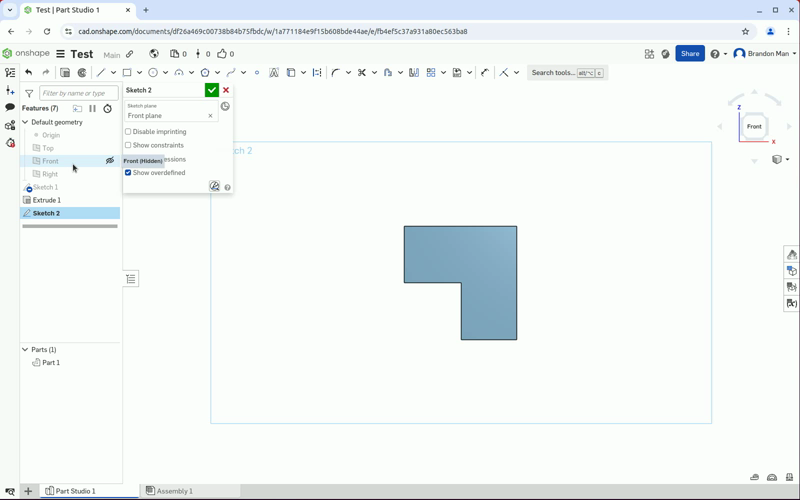
mouse_move(73, 352)
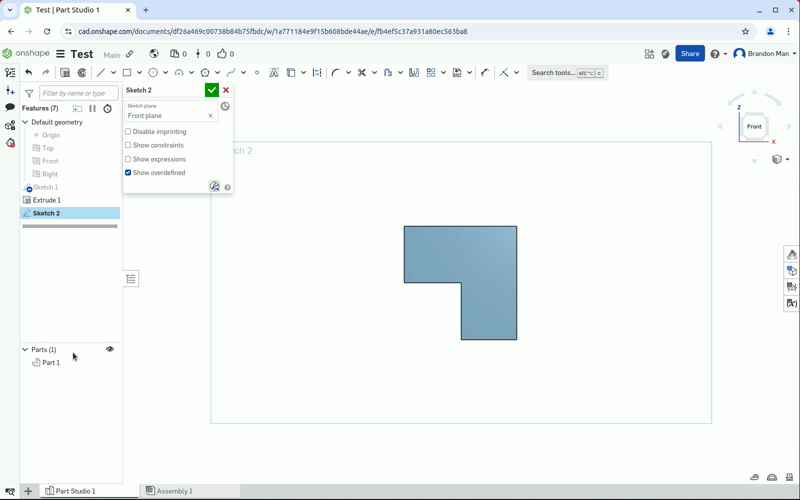
key(y)
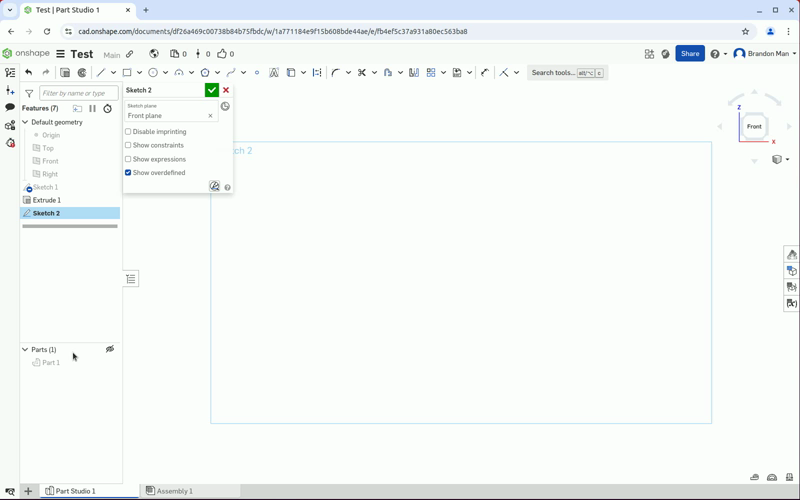
key(l)
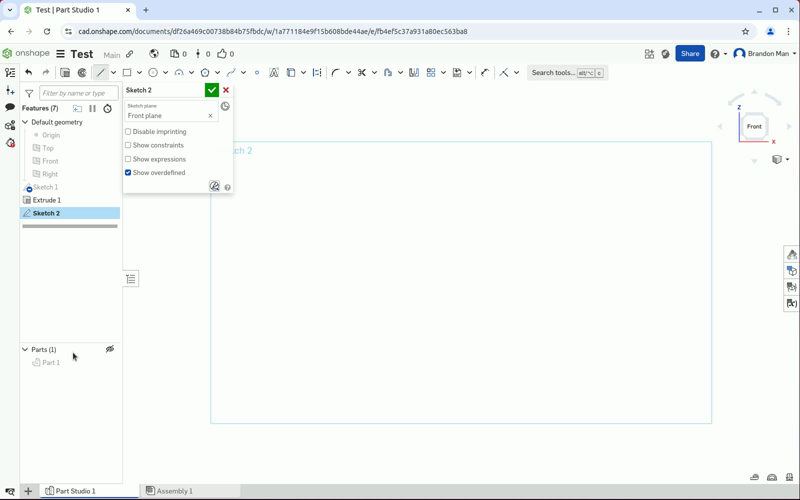
key_down(shift)
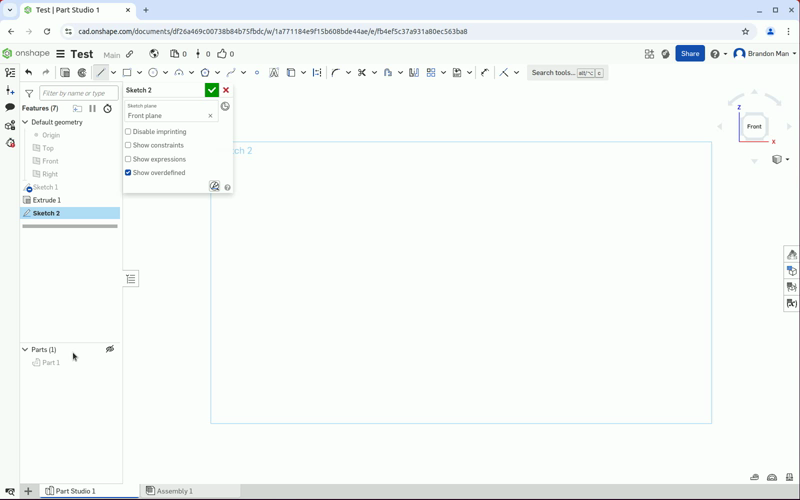
mouse_move(404, 339)
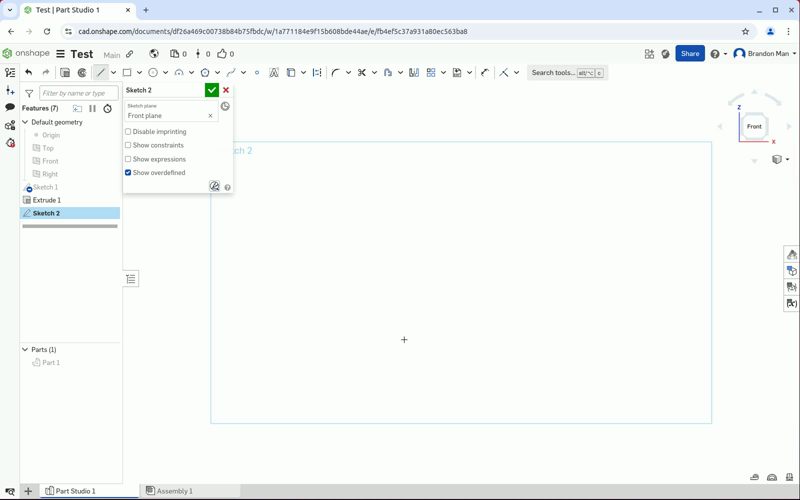
click(404, 339)
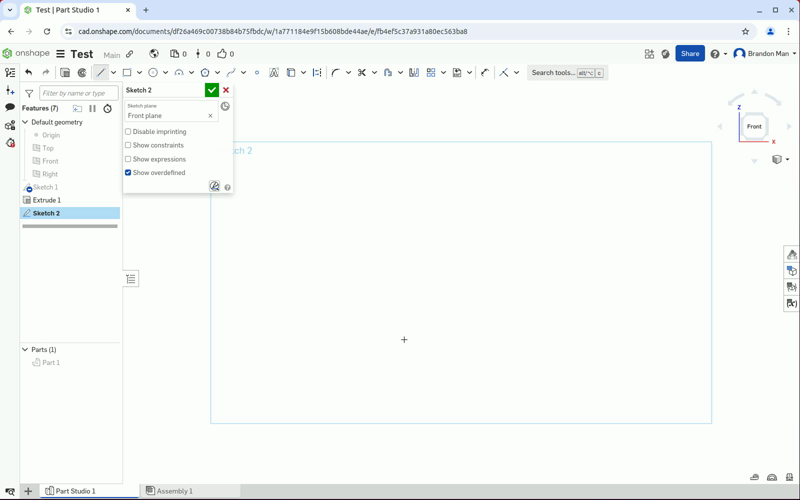
key_up(shift)
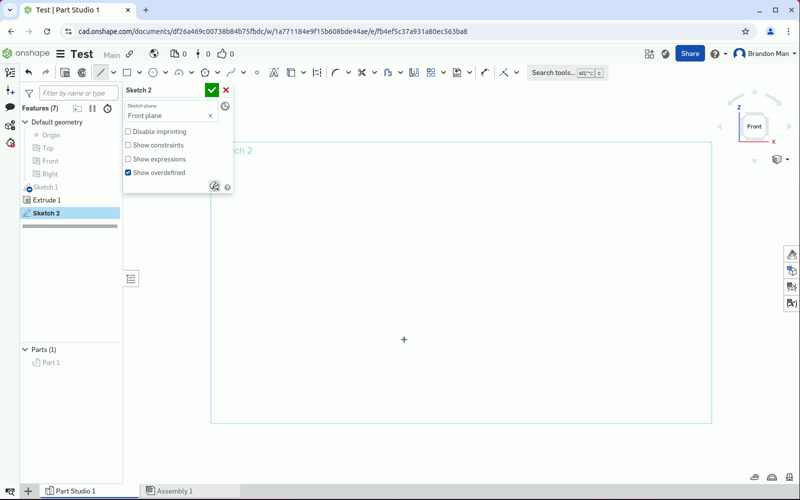
key_down(shift)
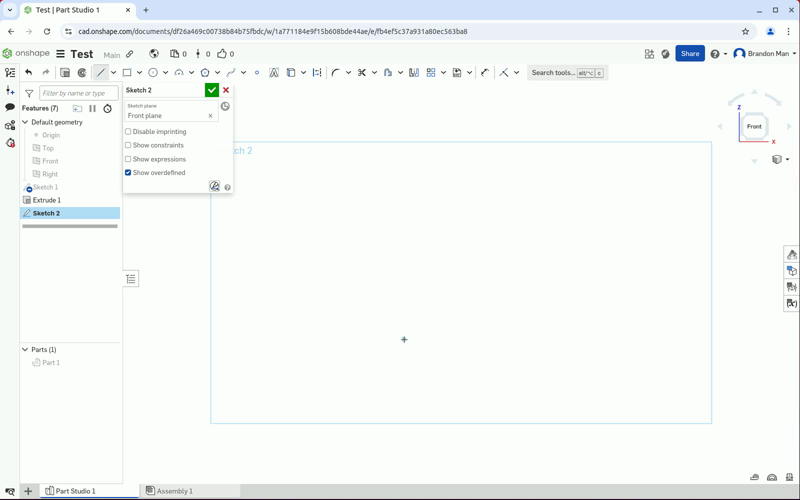
mouse_move(434, 339)
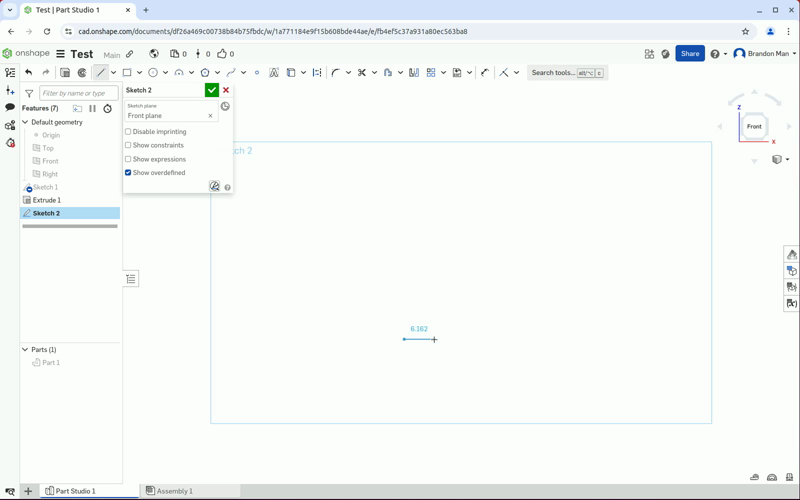
mouse_move(461, 339)
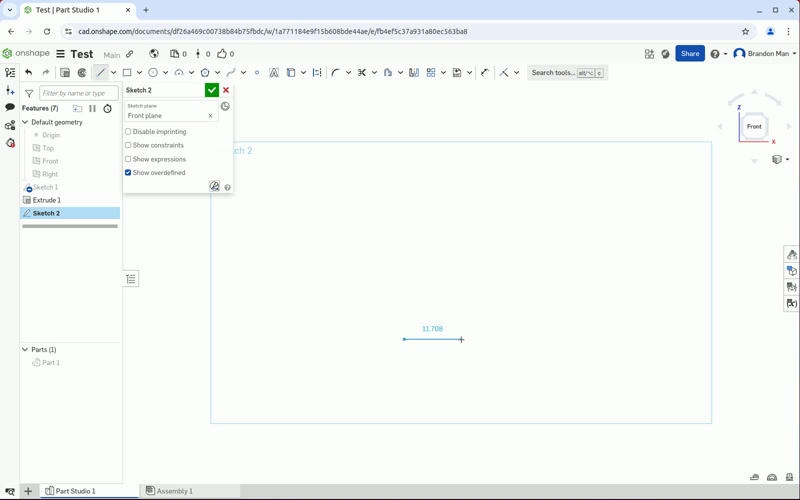
click(461, 339)
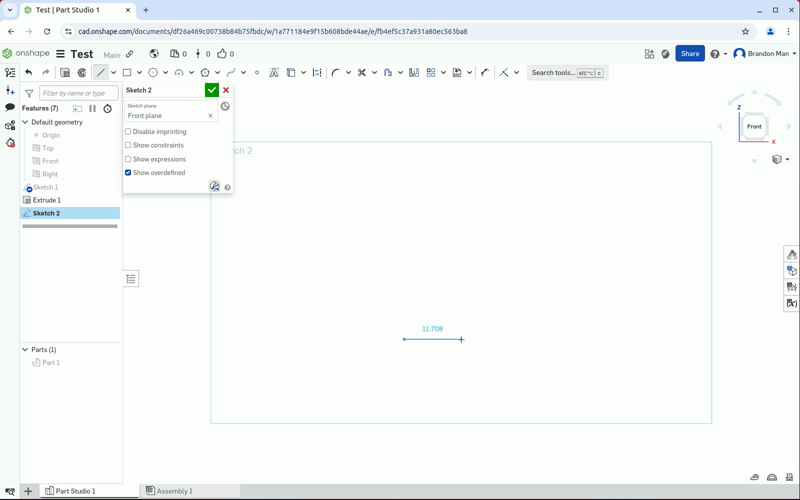
key_up(shift)
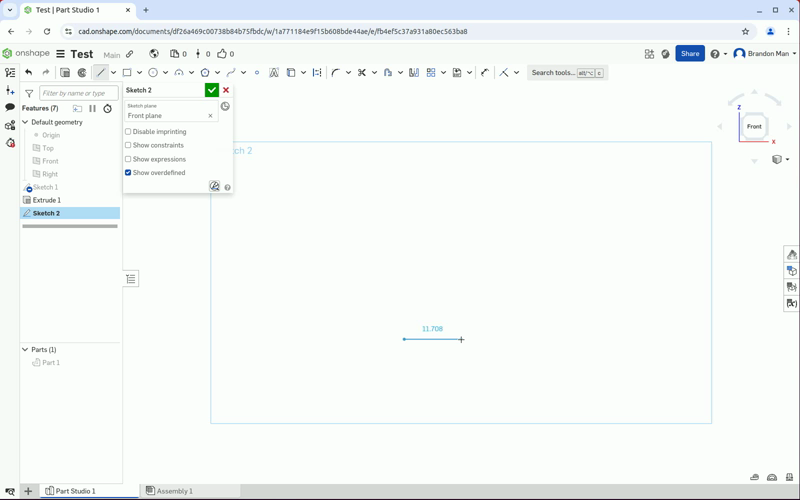
key_down(shift)
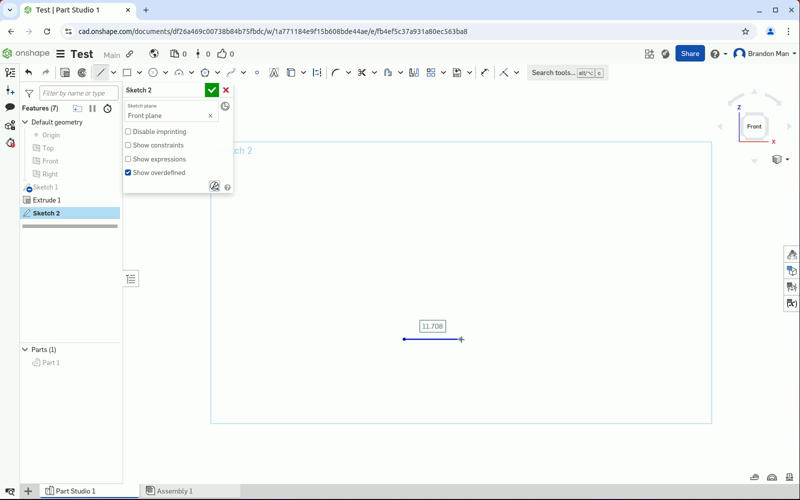
mouse_move(491, 339)
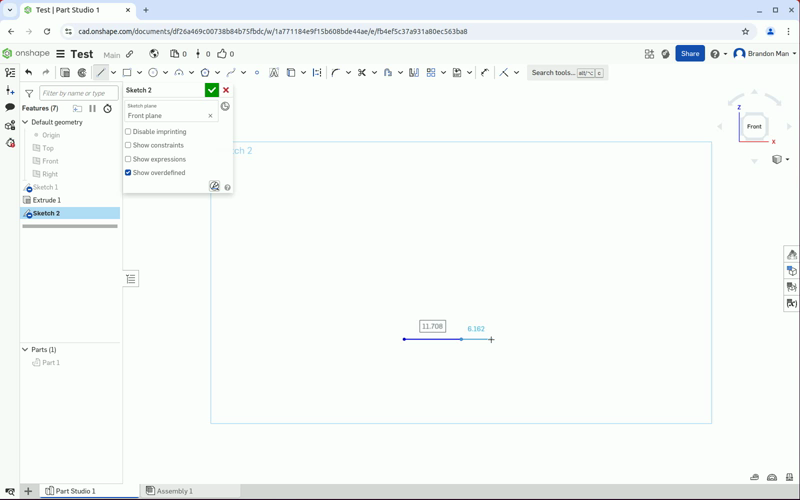
mouse_move(461, 282)
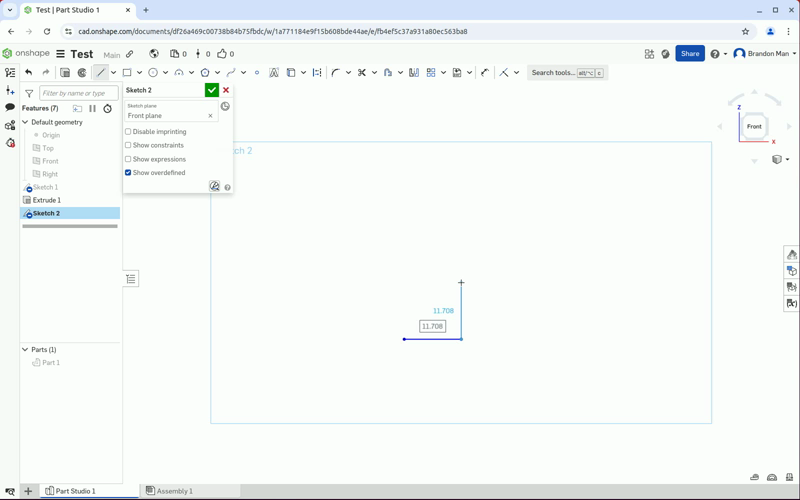
click(461, 282)
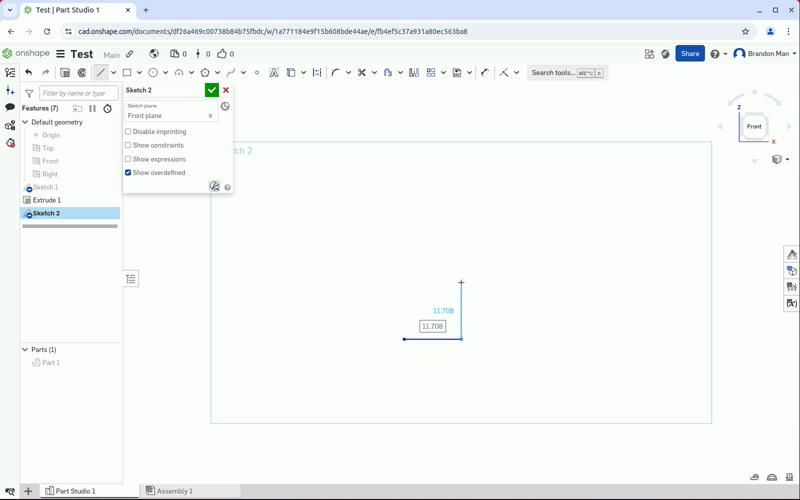
key_up(shift)
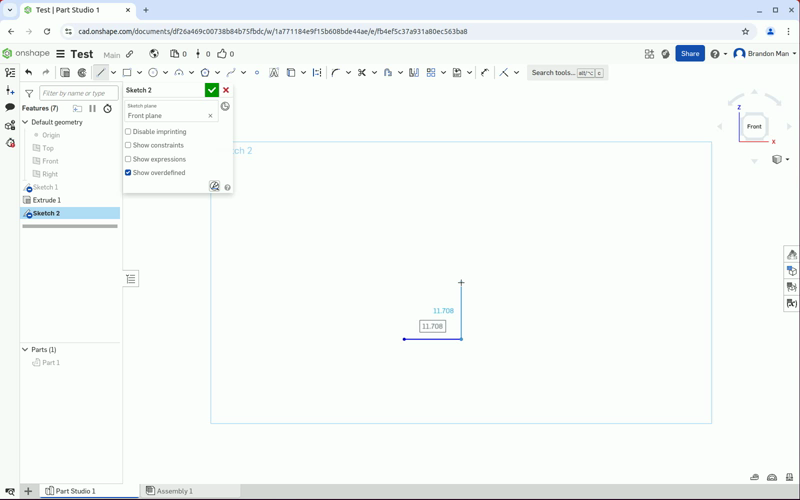
key_down(shift)
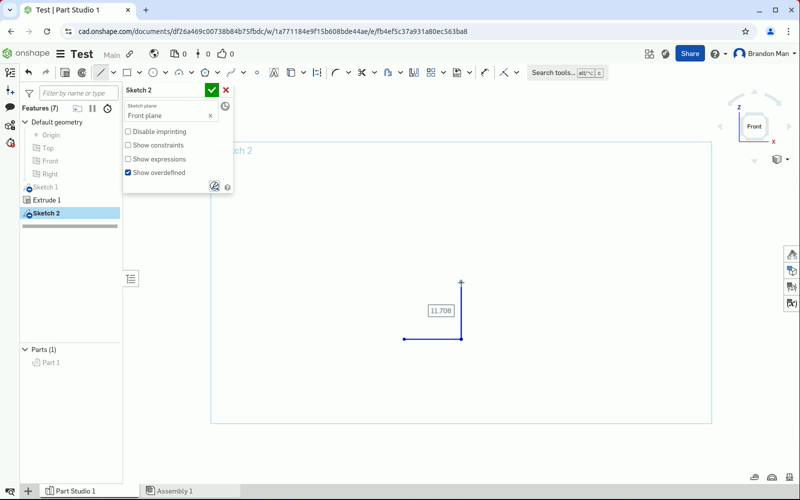
mouse_move(491, 282)
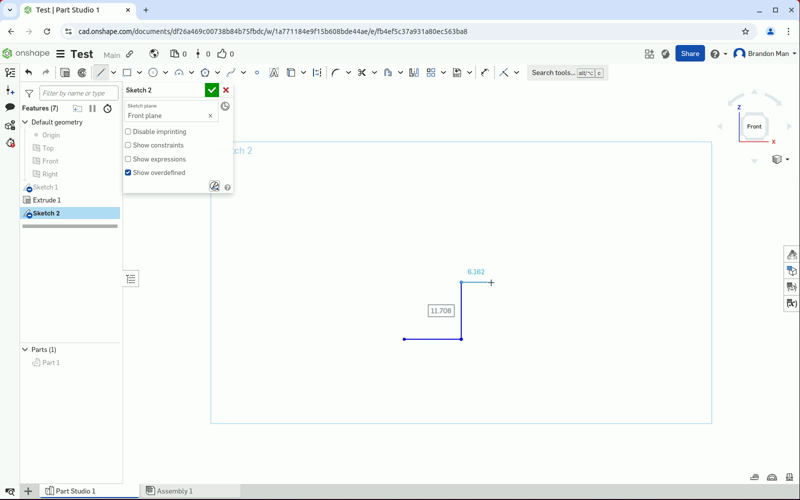
mouse_move(404, 282)
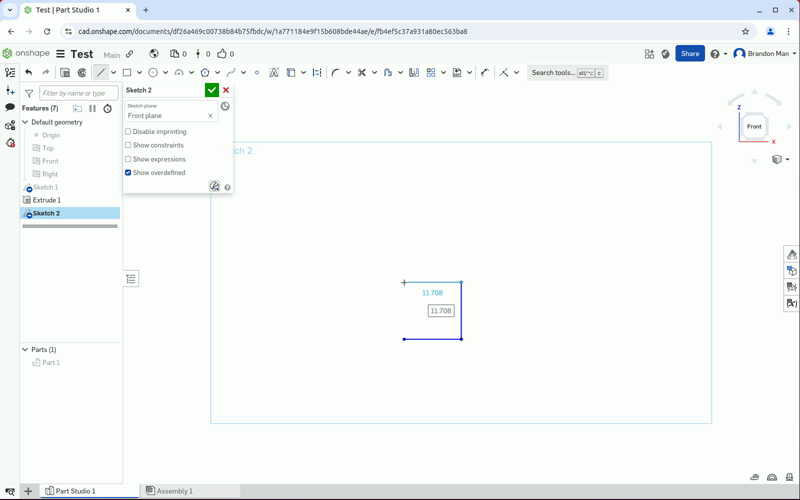
click(404, 282)
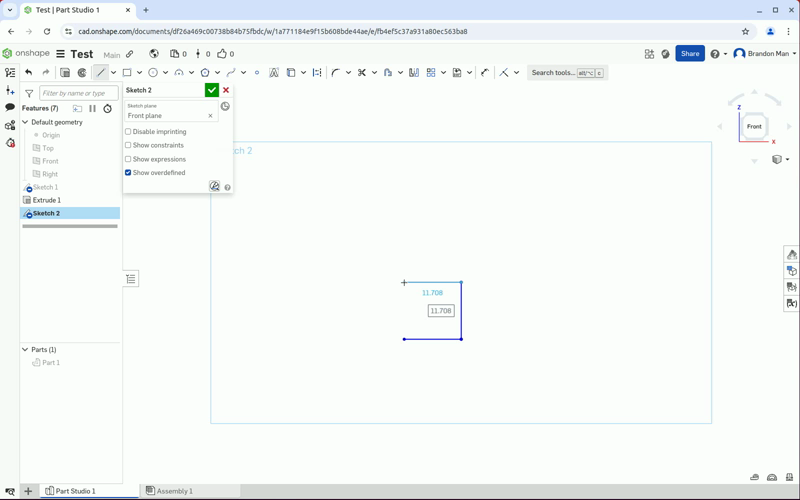
key_up(shift)
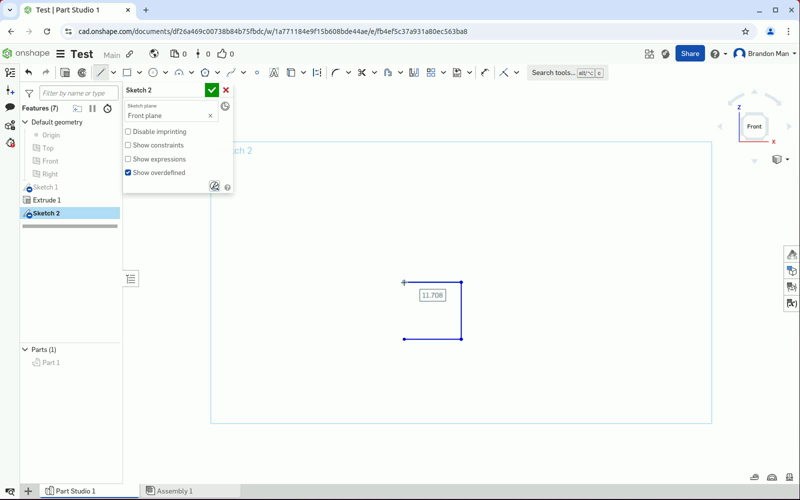
mouse_move(434, 282)
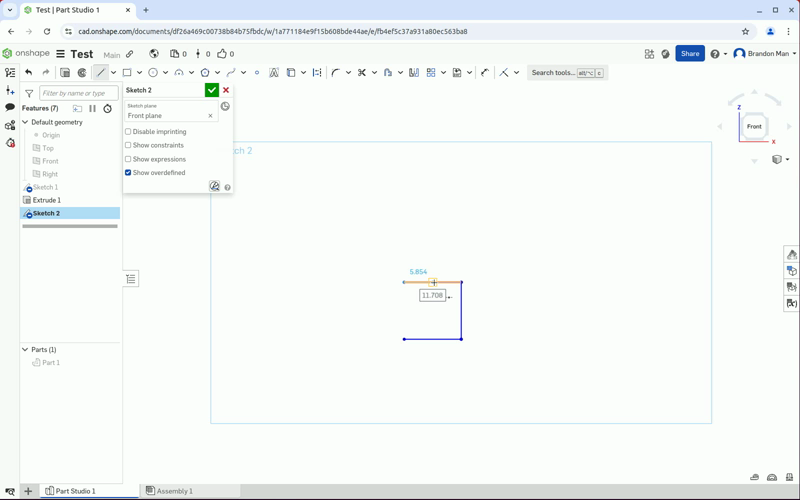
key_down(shift)
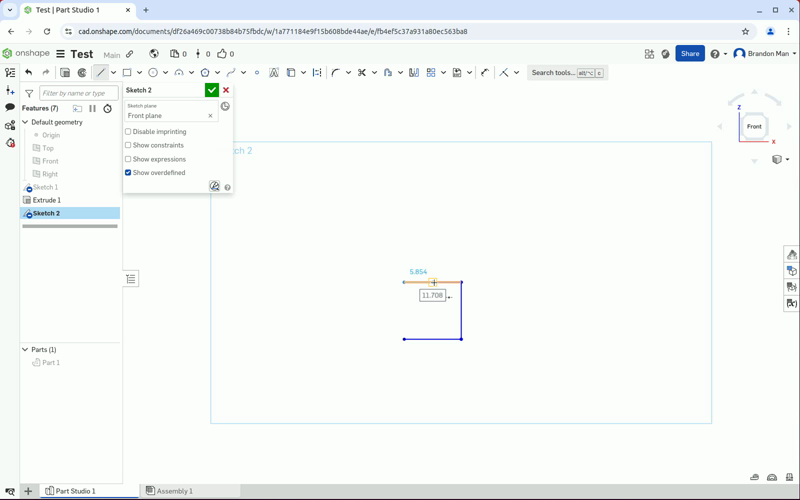
mouse_move(404, 339)
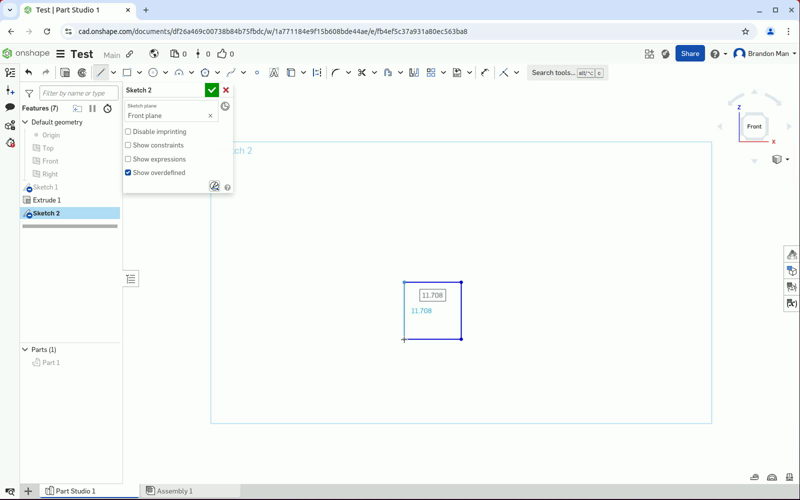
key_up(shift)
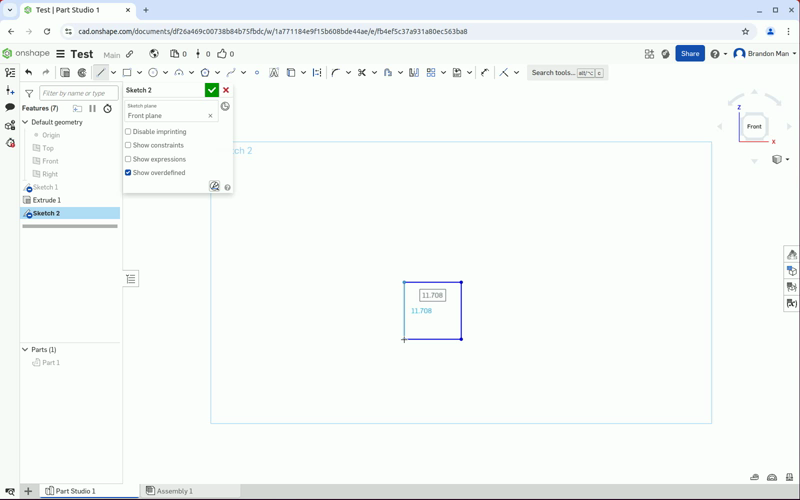
click(404, 339)
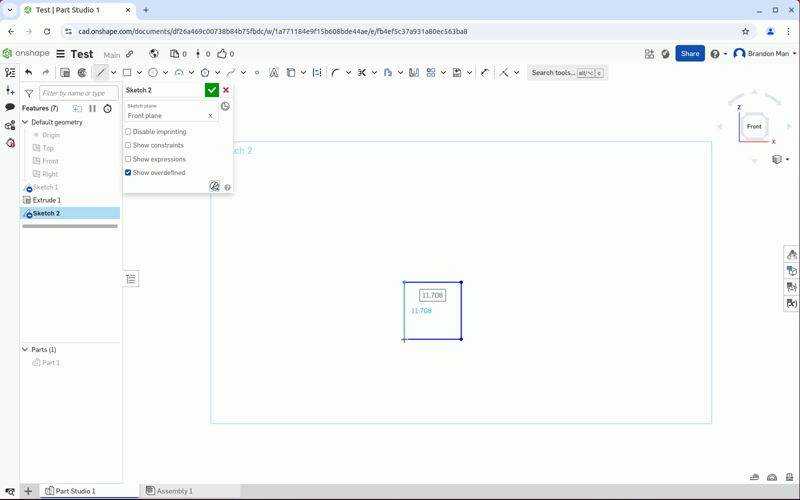
key(esc)
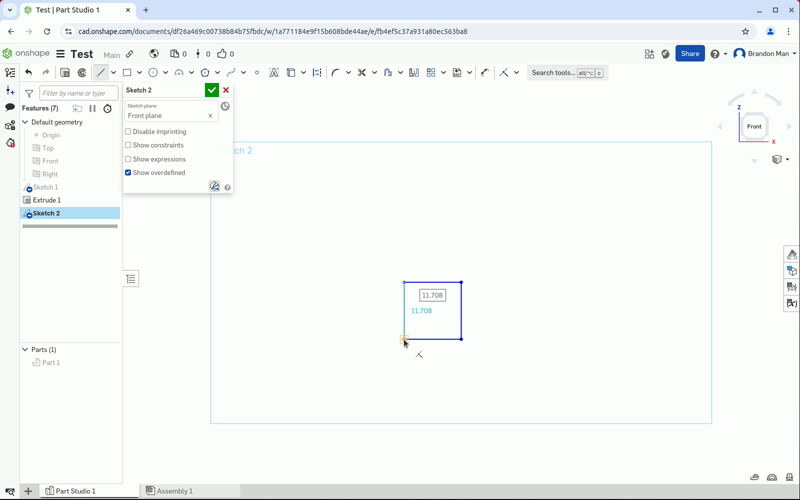
mouse_move(434, 335)
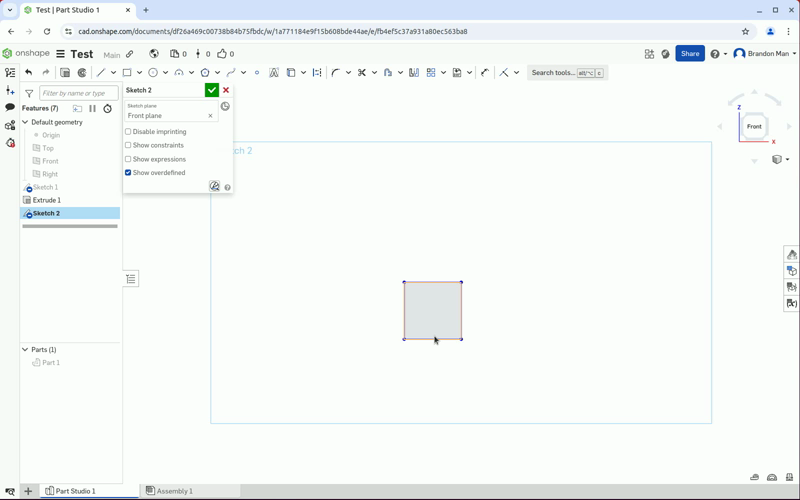
click(434, 335)
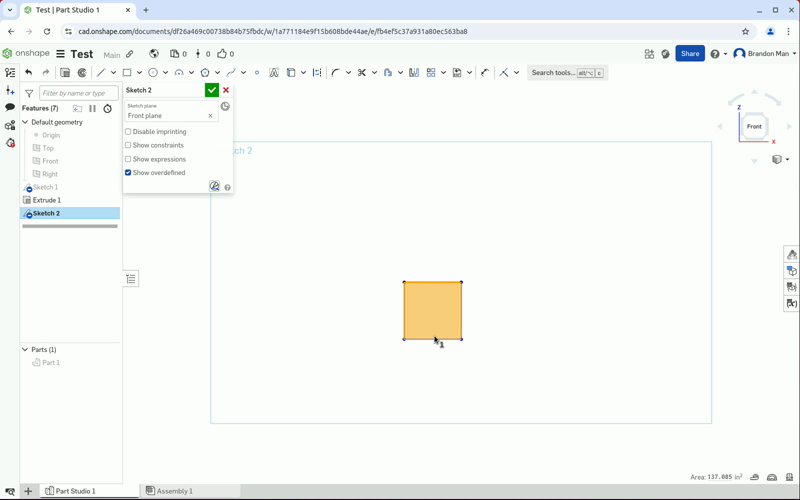
mouse_move(73, 352)
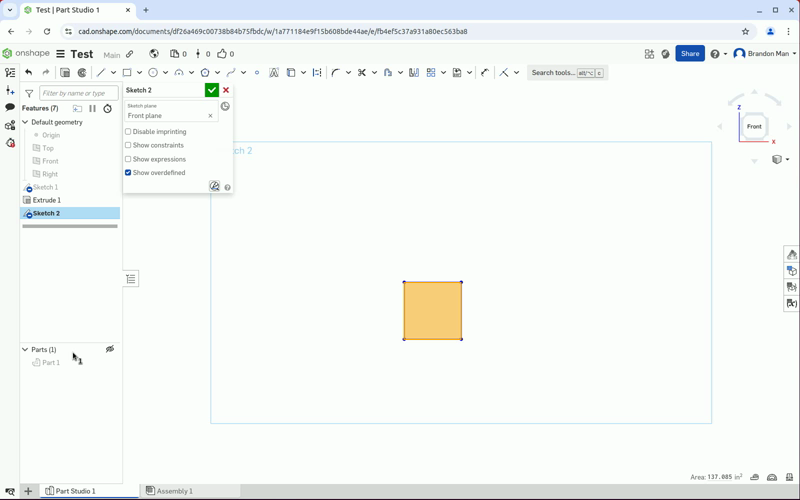
key(shift+y)
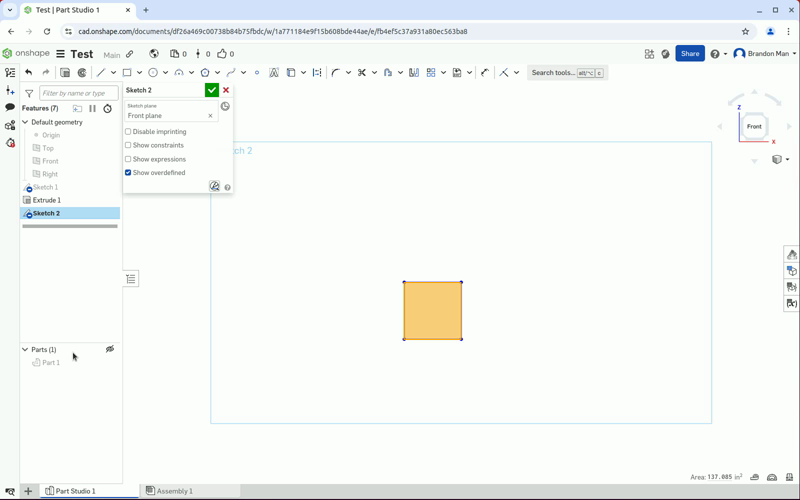
key(shift+e)
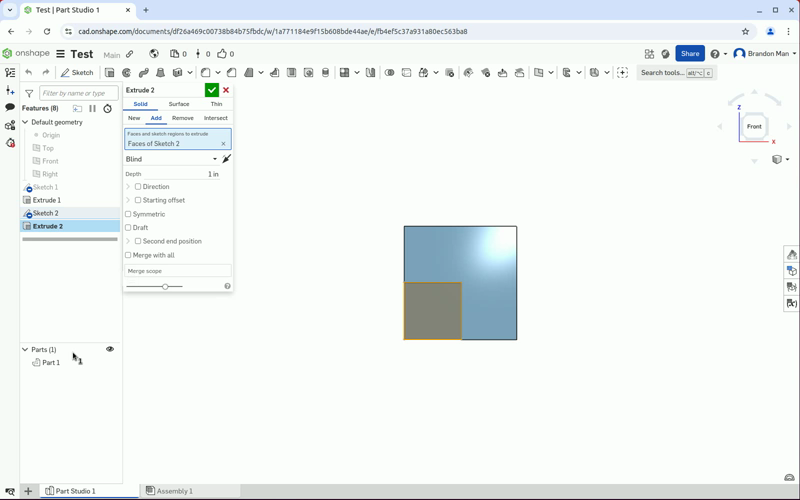
mouse_move(143, 106)
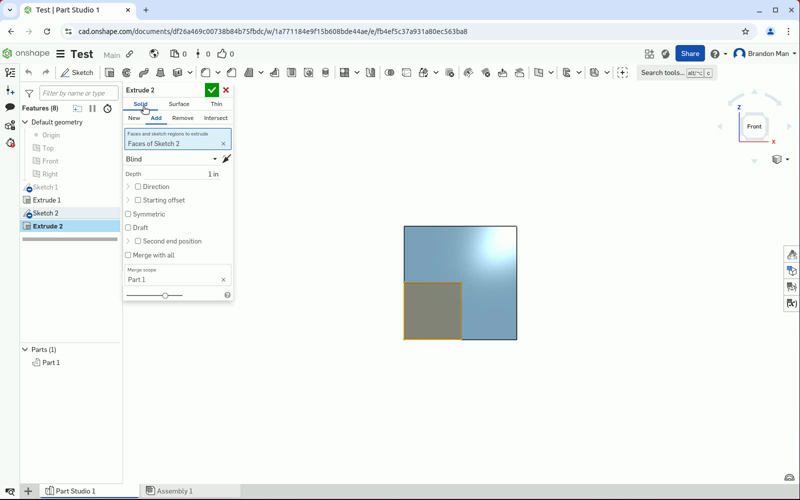
click(143, 106)
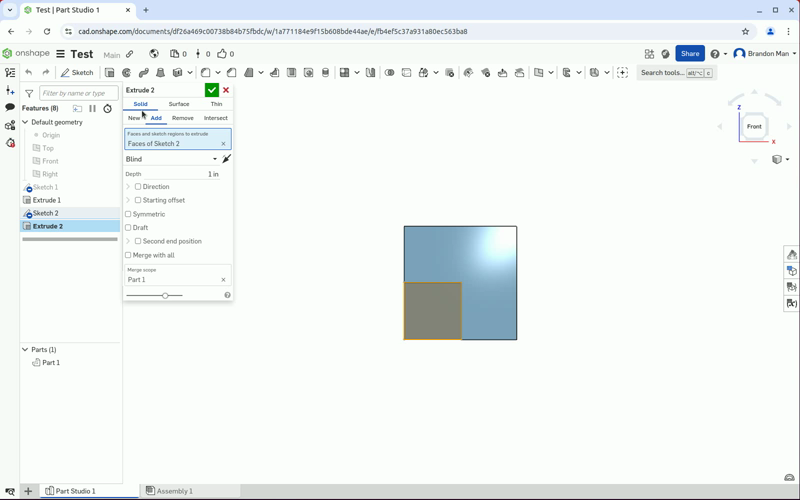
mouse_move(137, 120)
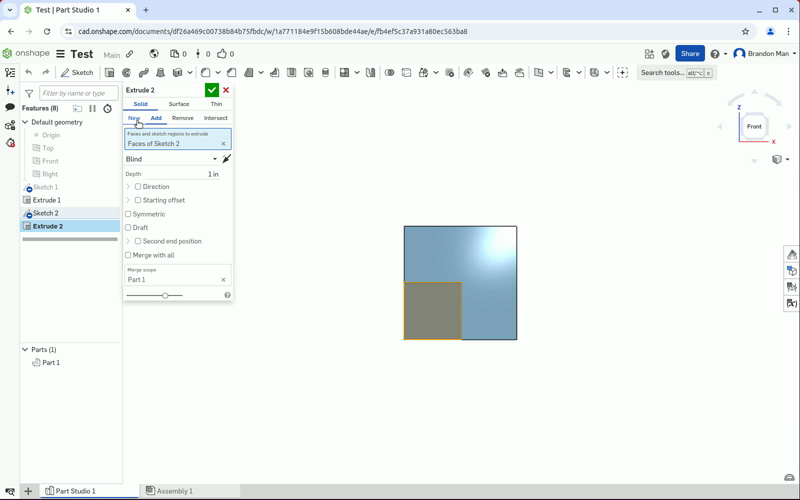
click(137, 120)
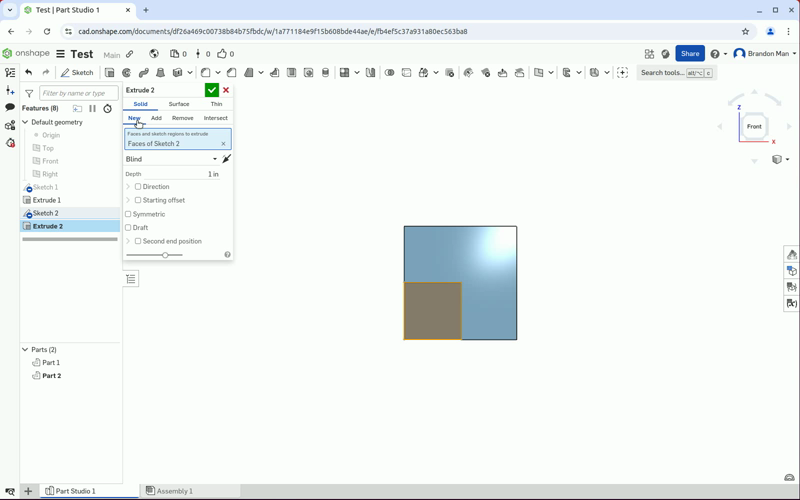
key(tab, 4)
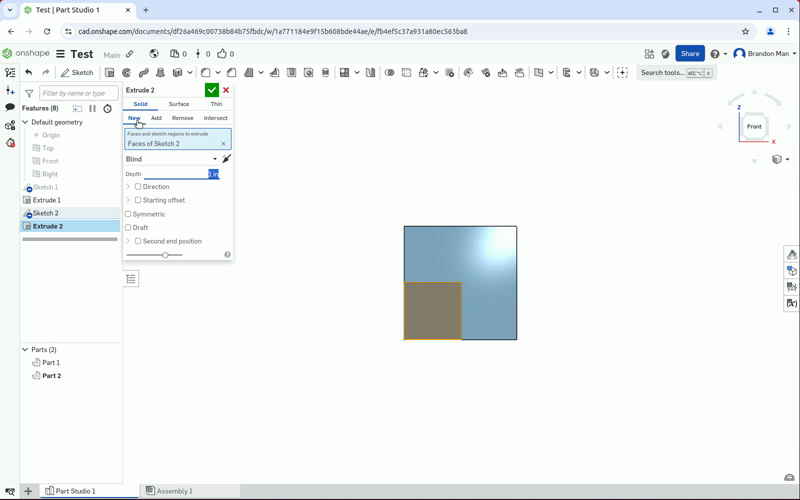
text(23.108)
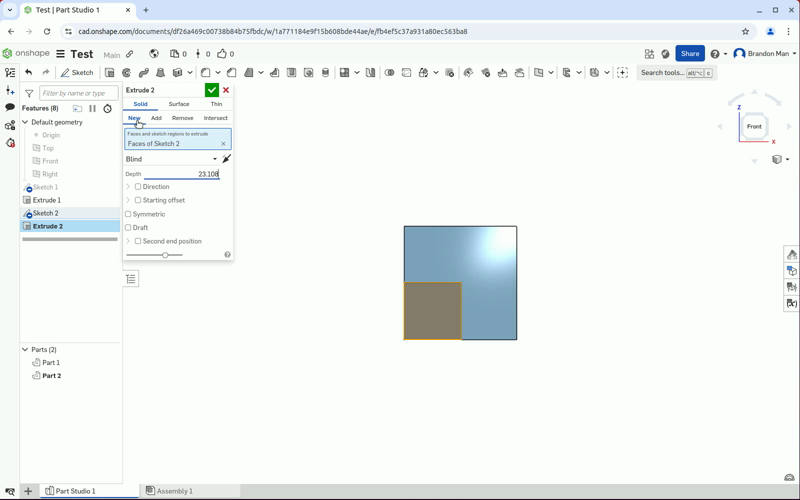
key(enter)
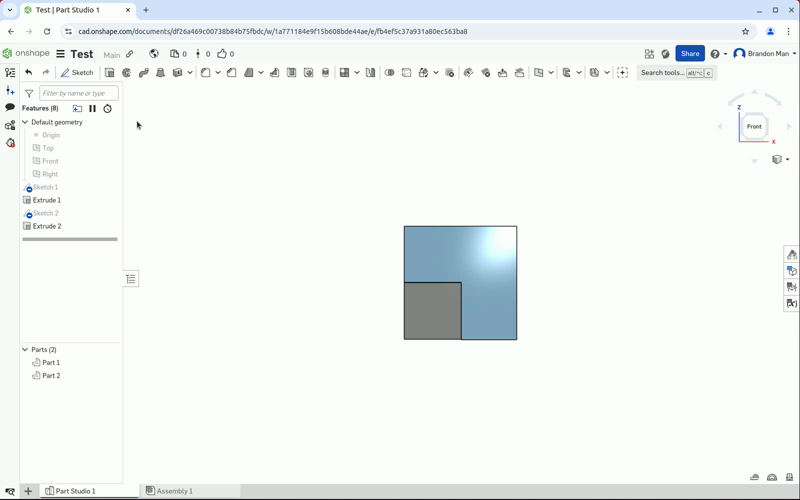
key(shift+h)
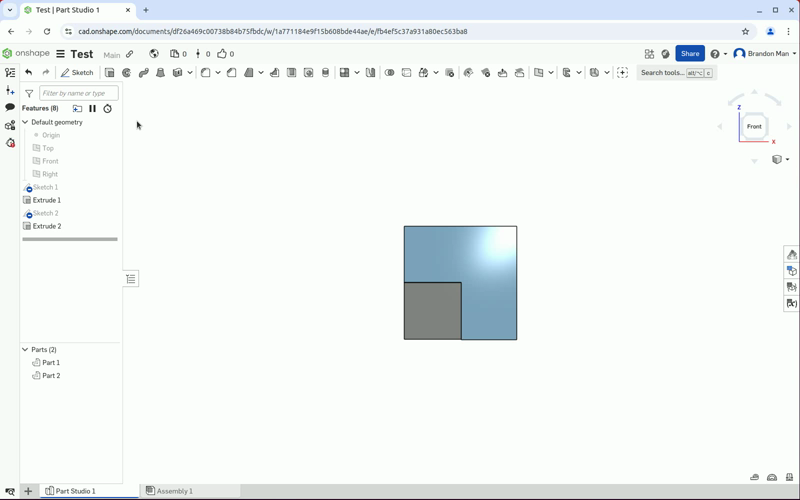
key(shift+h)
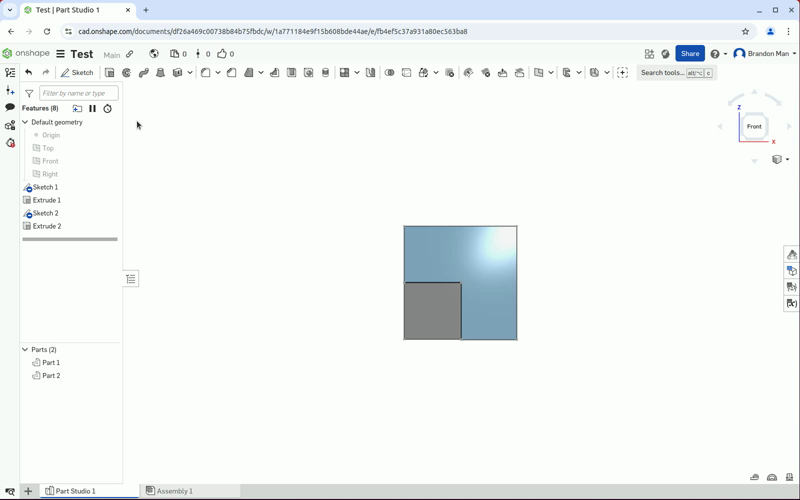
key(shift+7)
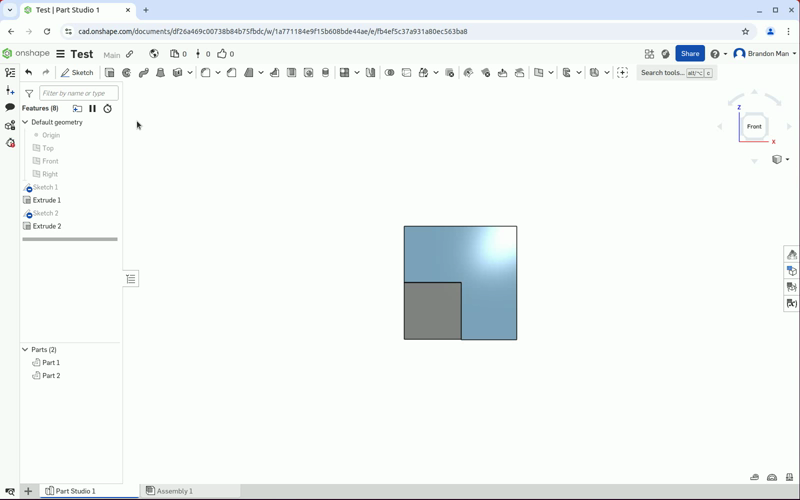
key(left, 2)
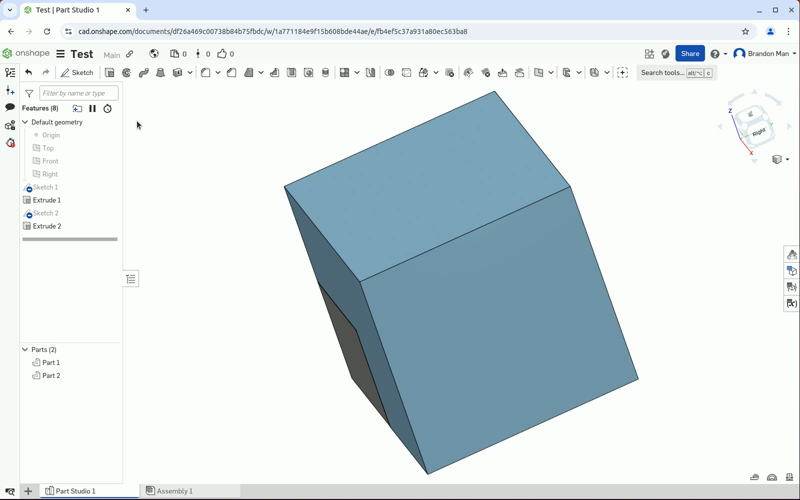
key(down, 2)
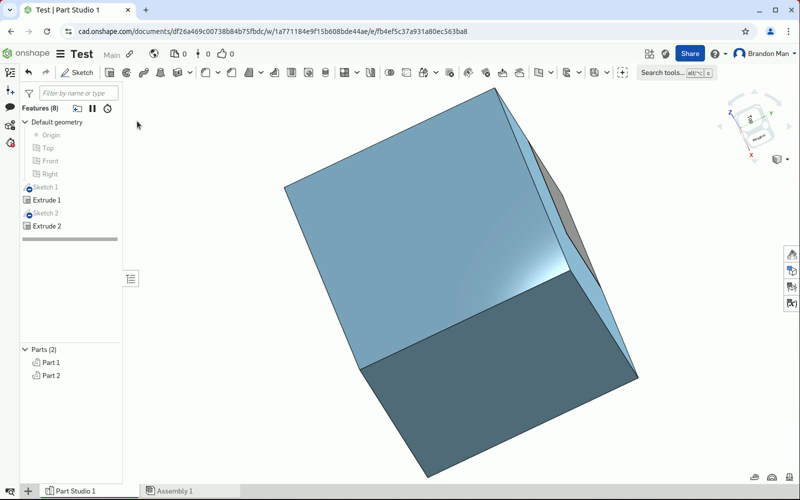
key(up, 2)
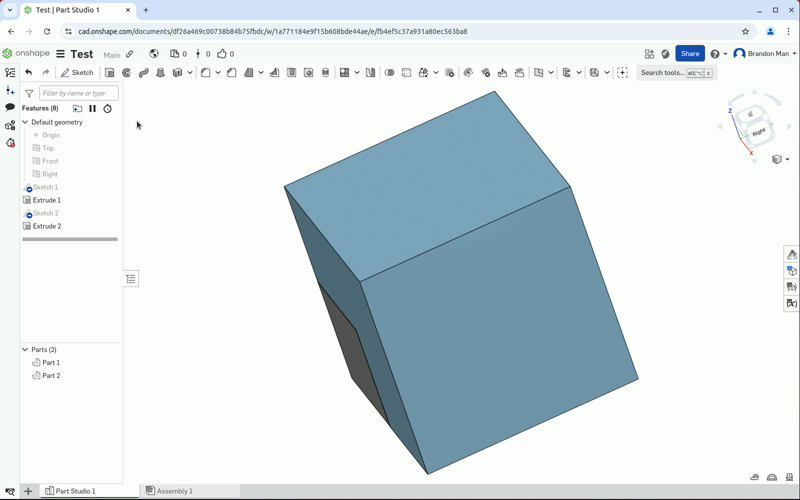
key(right, 2)
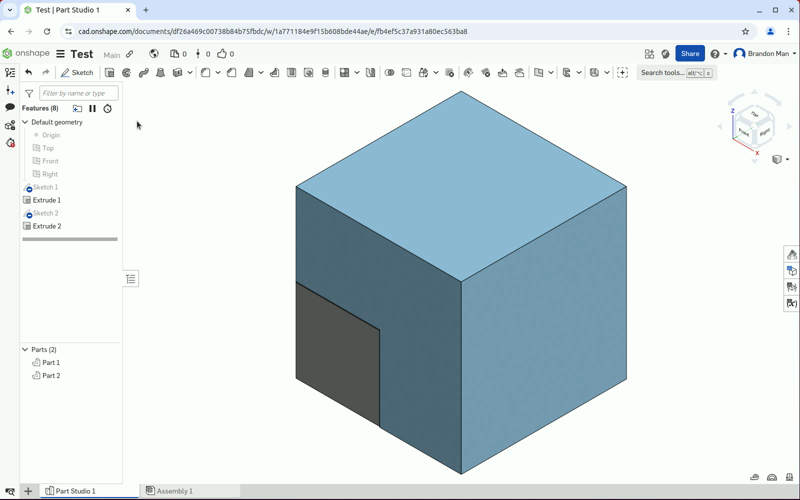
mouse_move(73, 189)
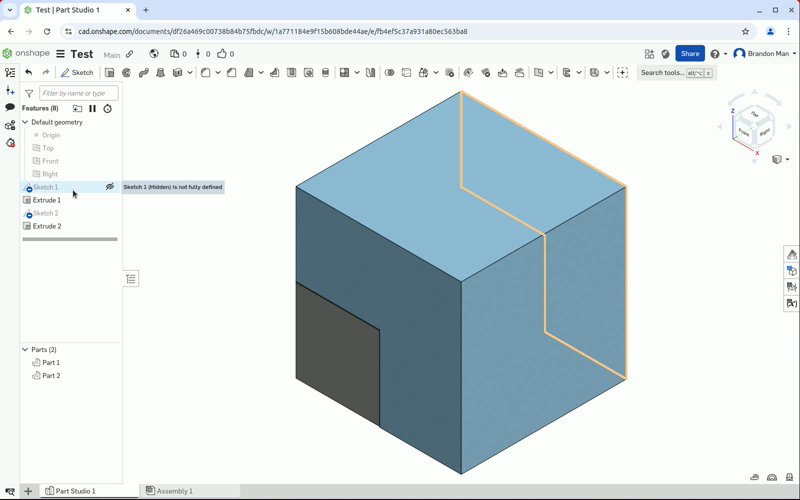
click(73, 189)